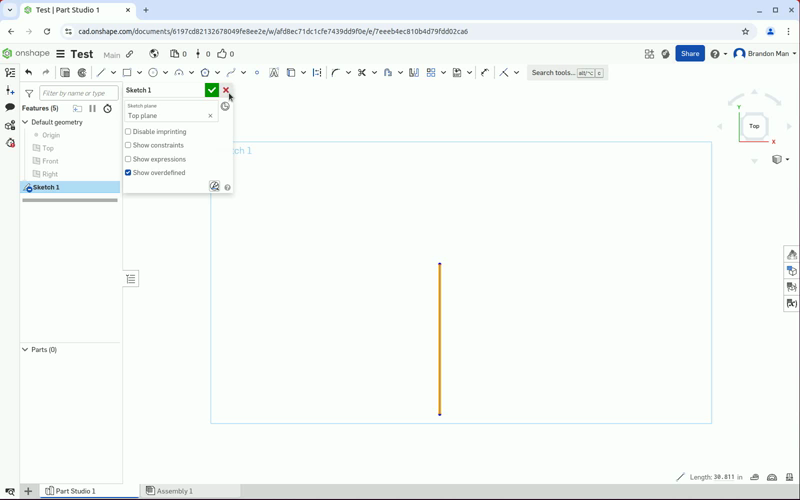
key(shift+h)
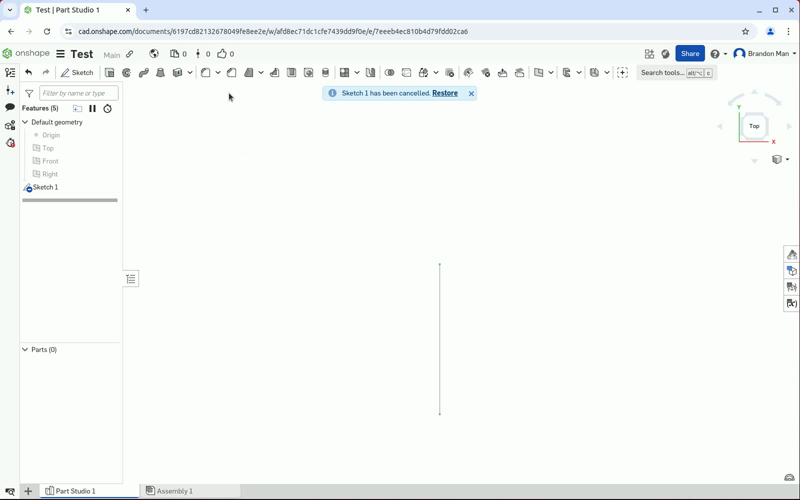
key(shift+s)
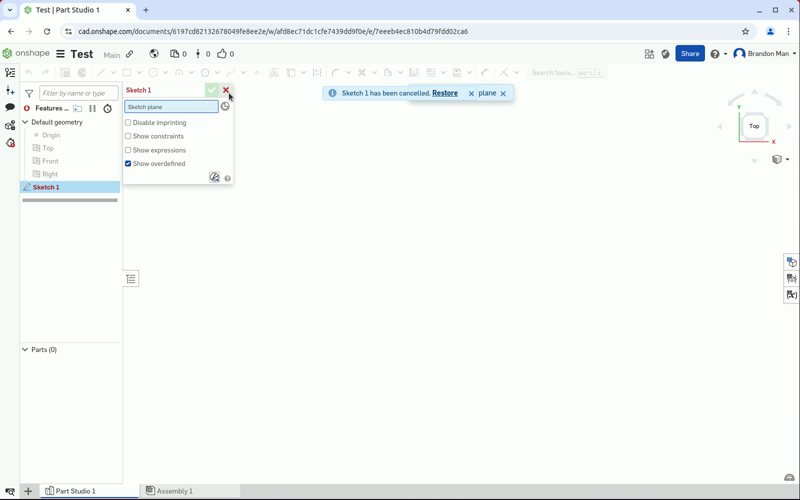
mouse_move(73, 150)
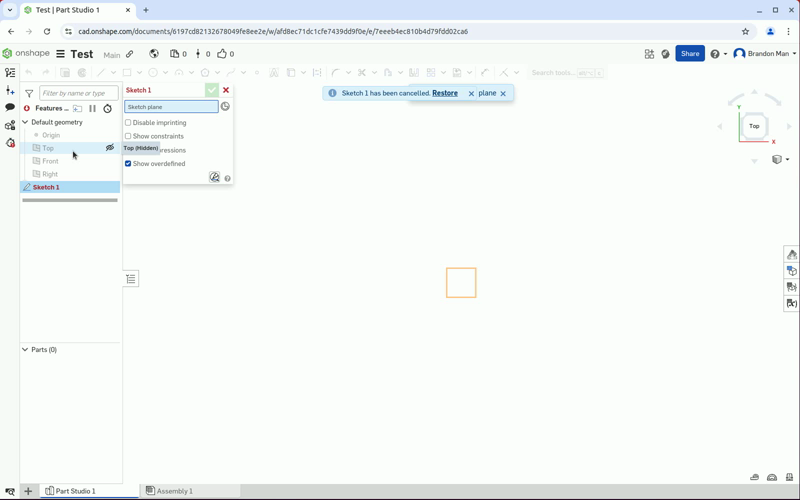
click(73, 150)
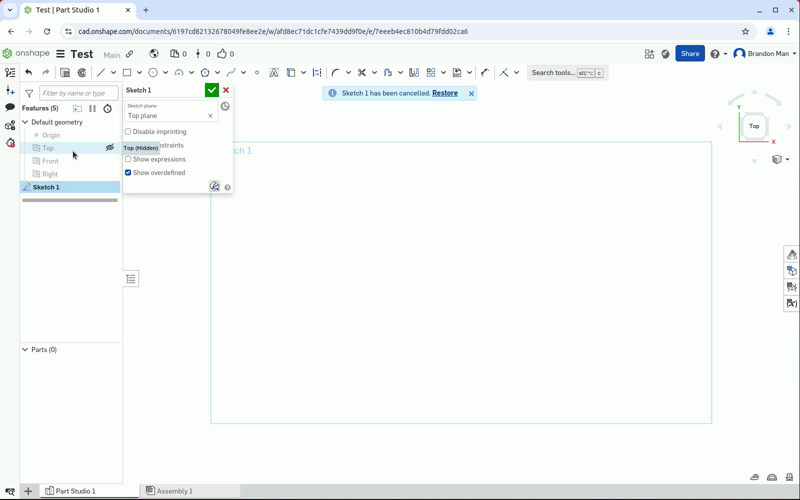
mouse_move(73, 352)
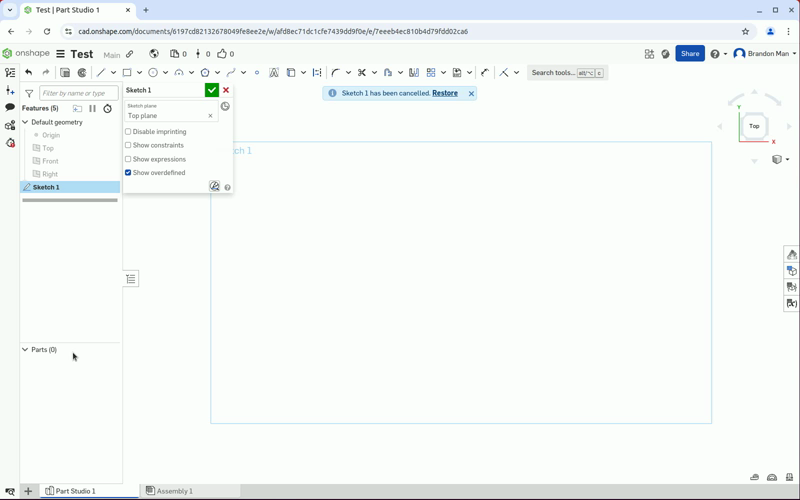
key(y)
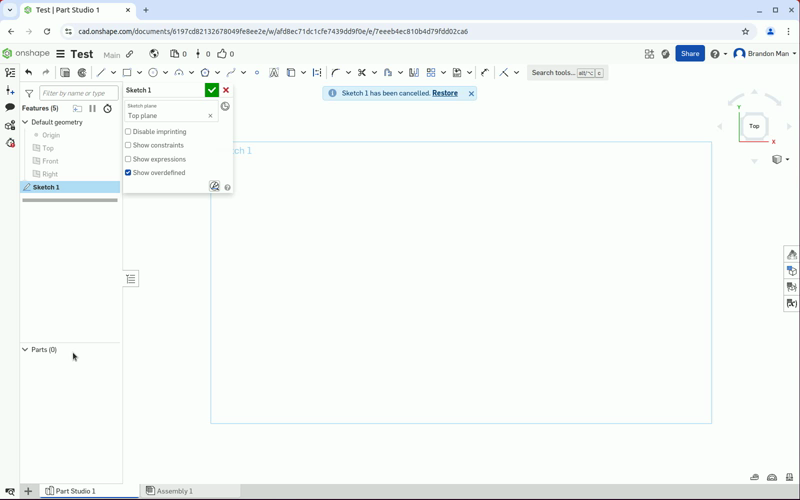
key(c)
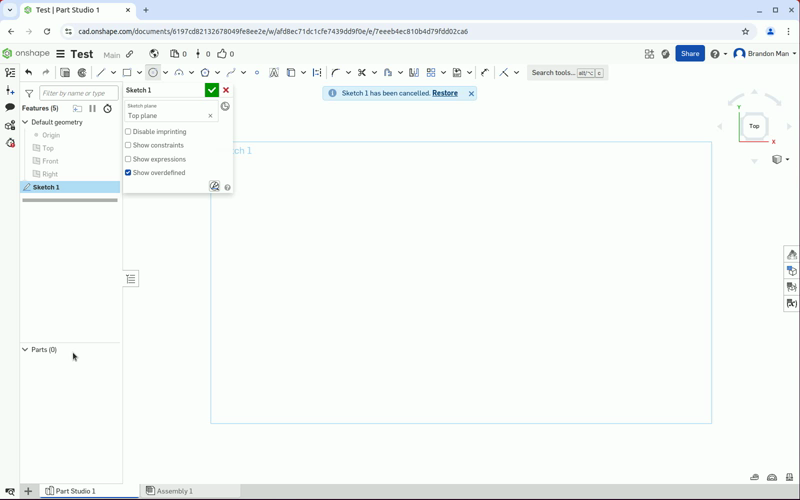
key_down(shift)
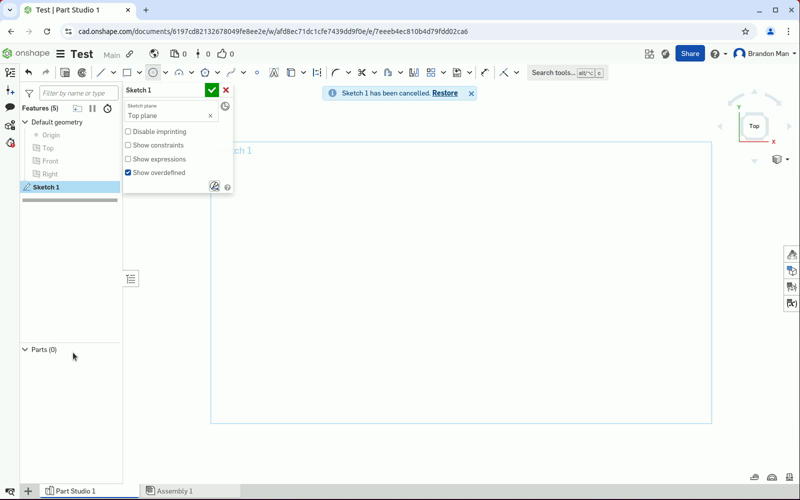
mouse_move(461, 282)
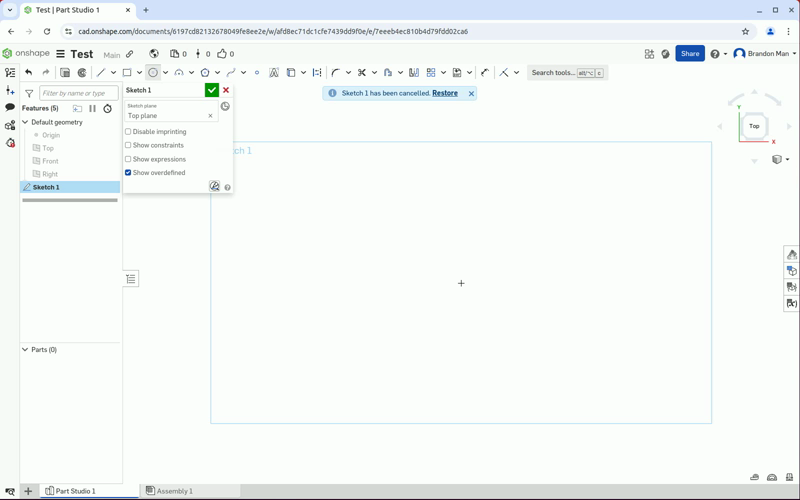
click(461, 282)
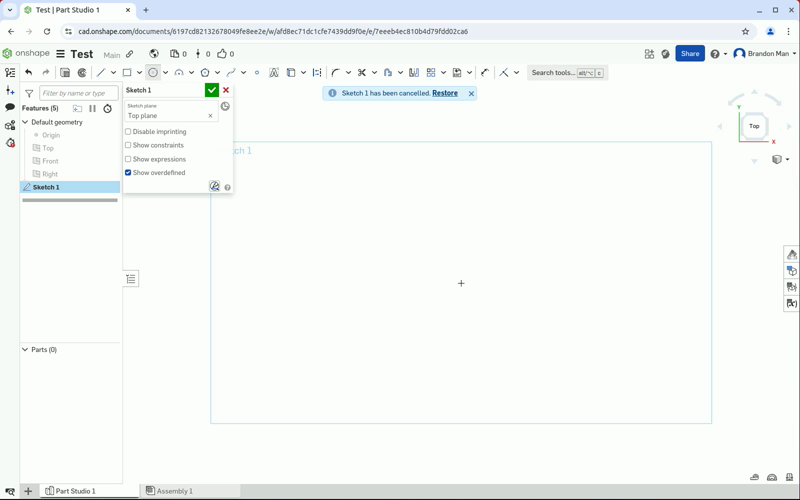
key_up(shift)
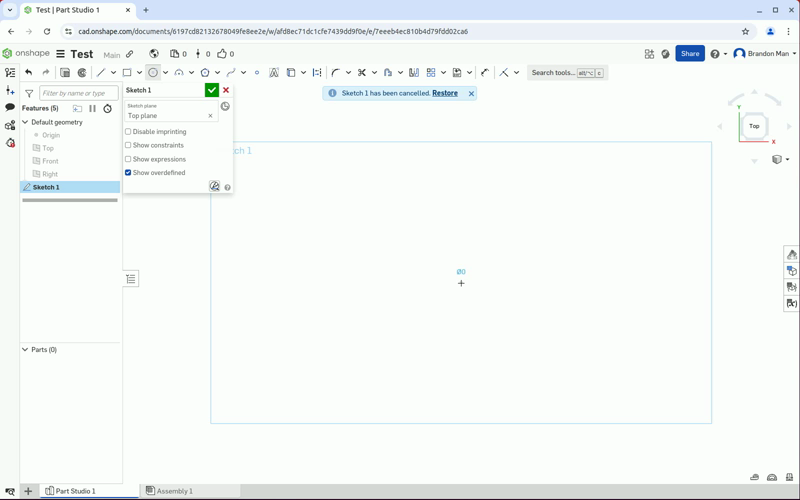
mouse_move(574, 282)
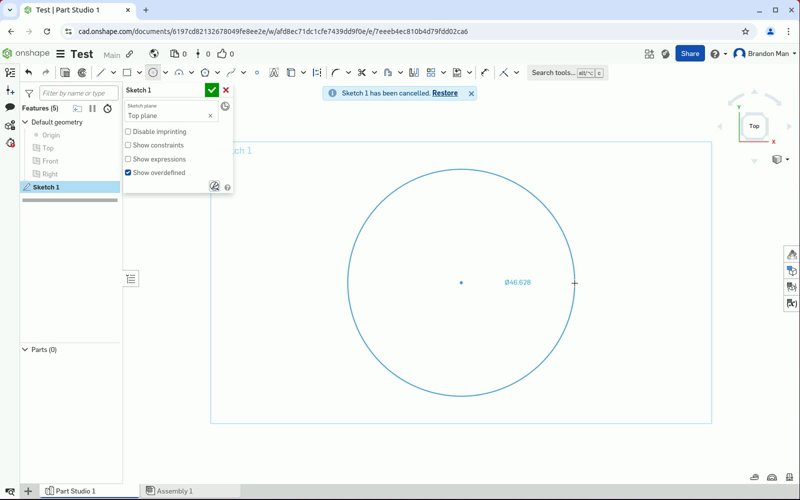
click(574, 282)
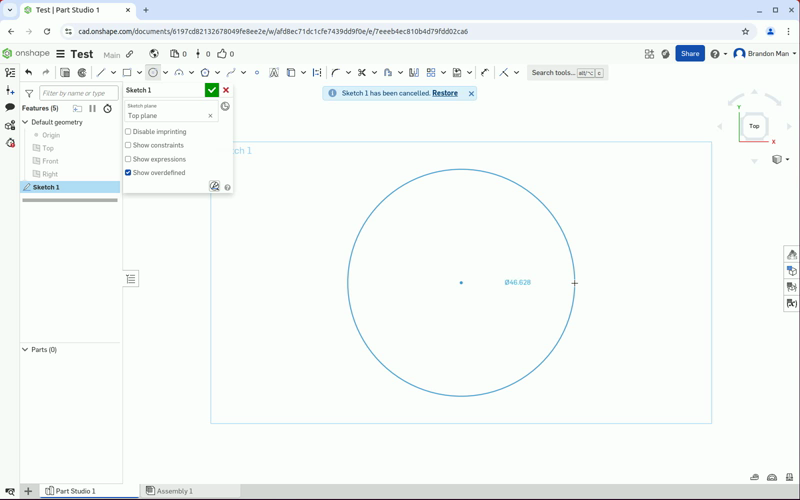
key(esc)
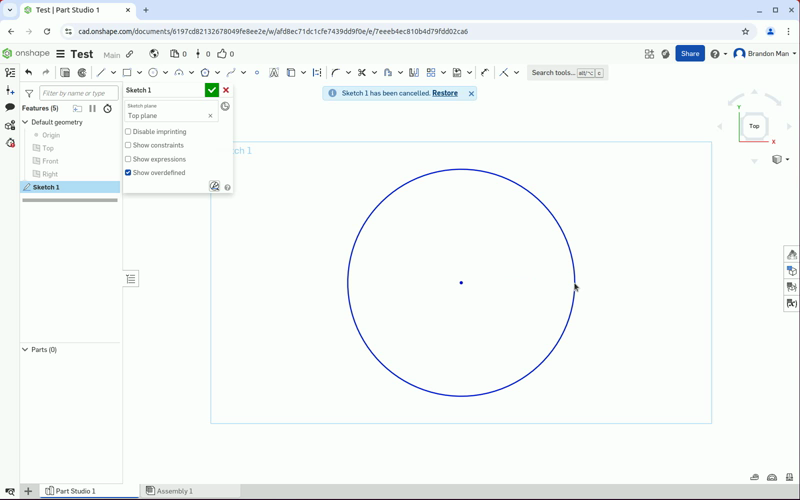
key(c)
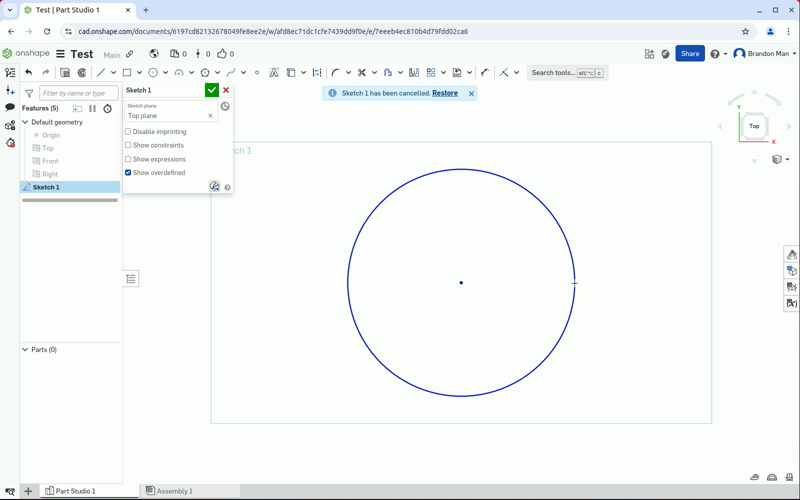
key_down(shift)
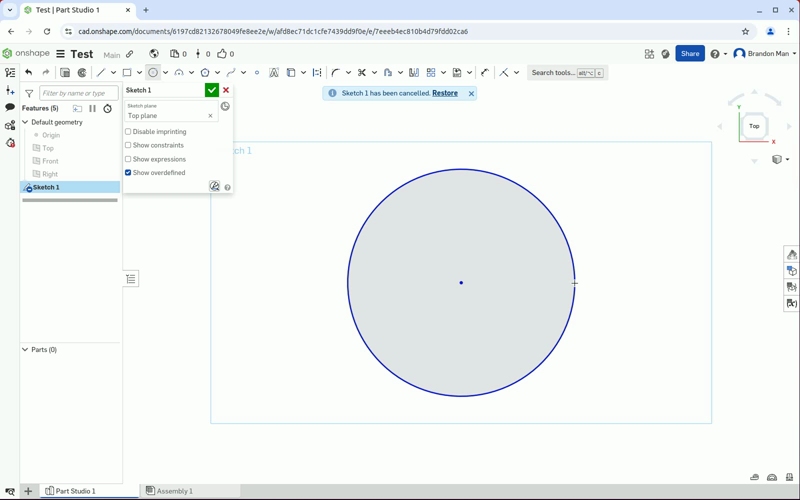
mouse_move(461, 282)
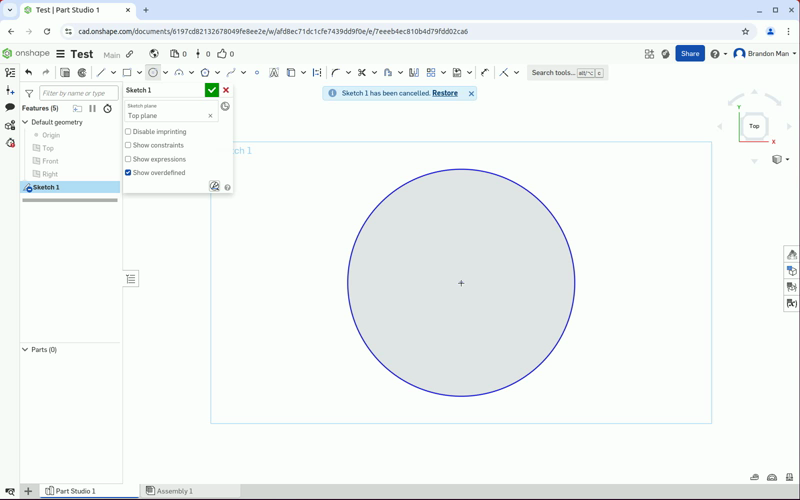
click(461, 282)
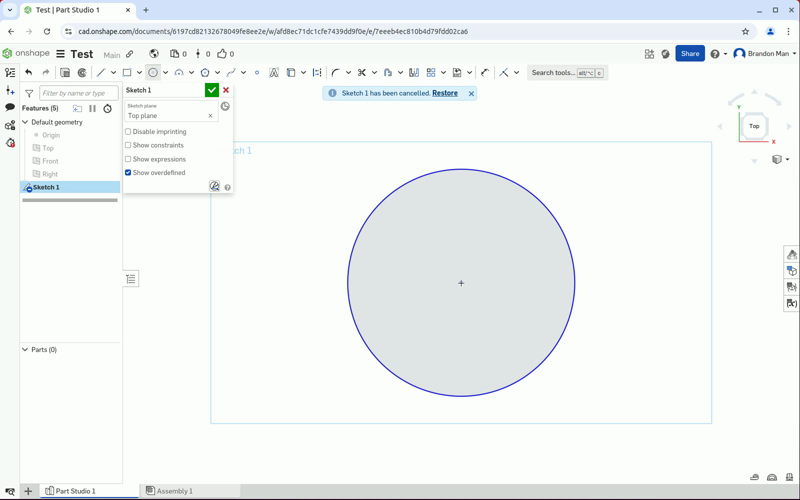
key_up(shift)
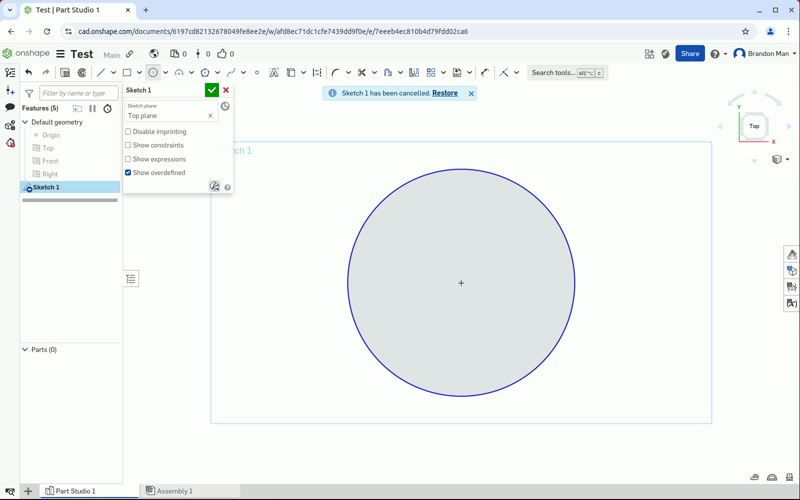
mouse_move(569, 282)
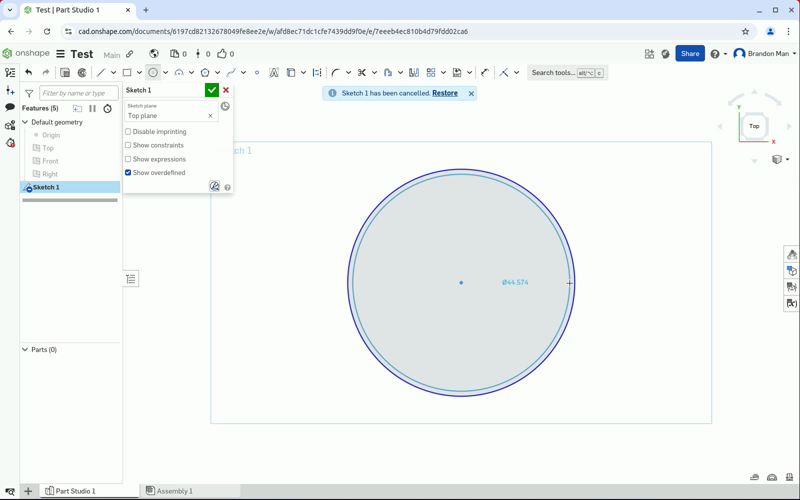
click(569, 282)
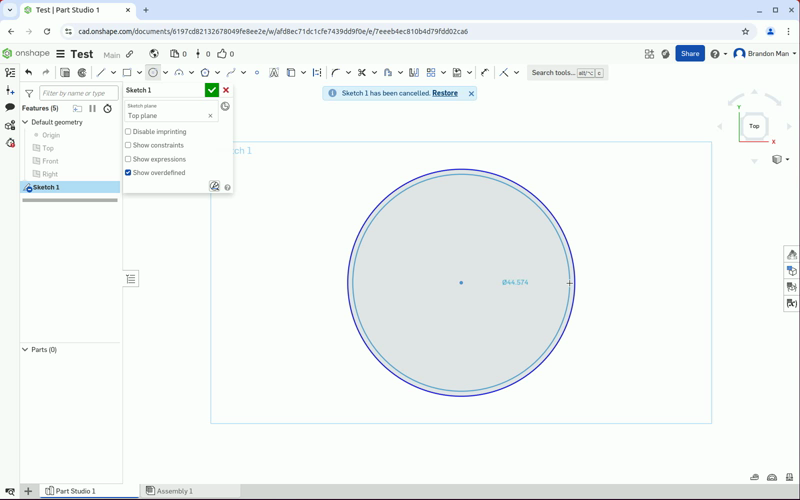
key(esc)
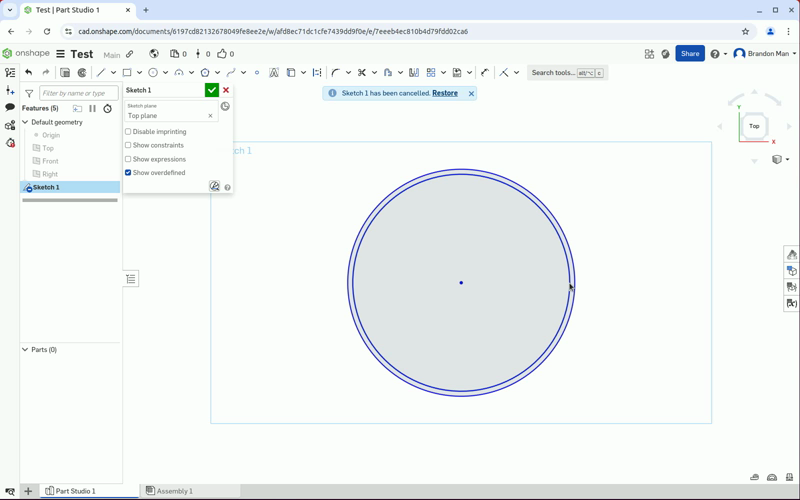
mouse_move(544, 355)
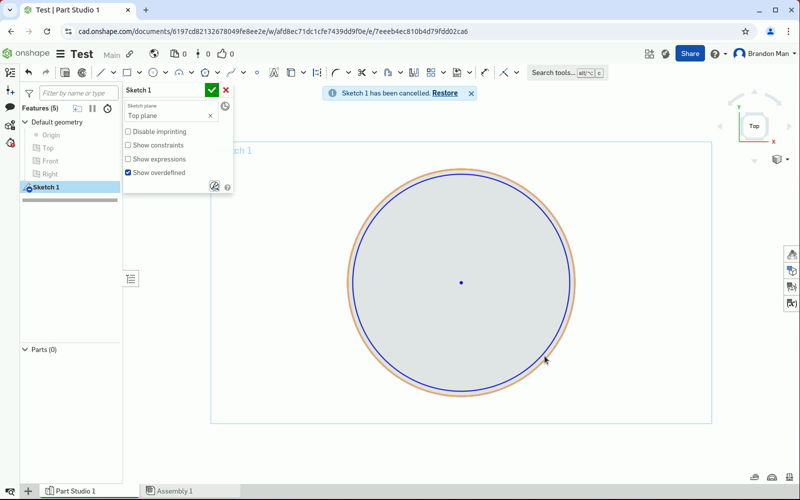
click(544, 355)
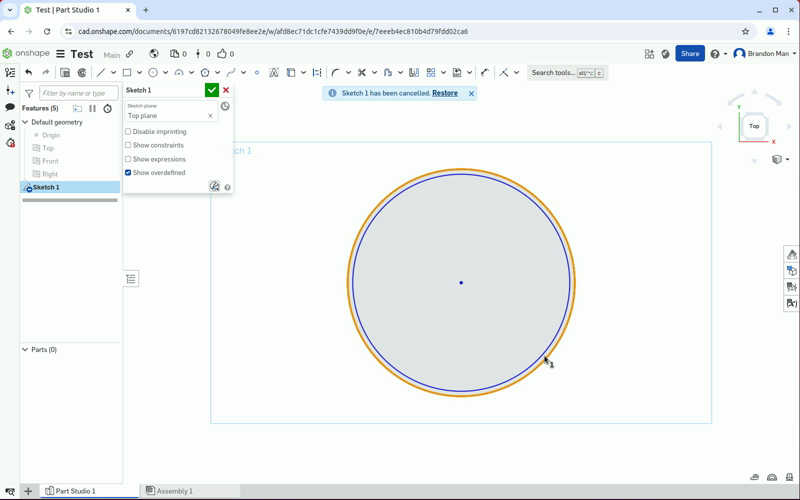
mouse_move(73, 352)
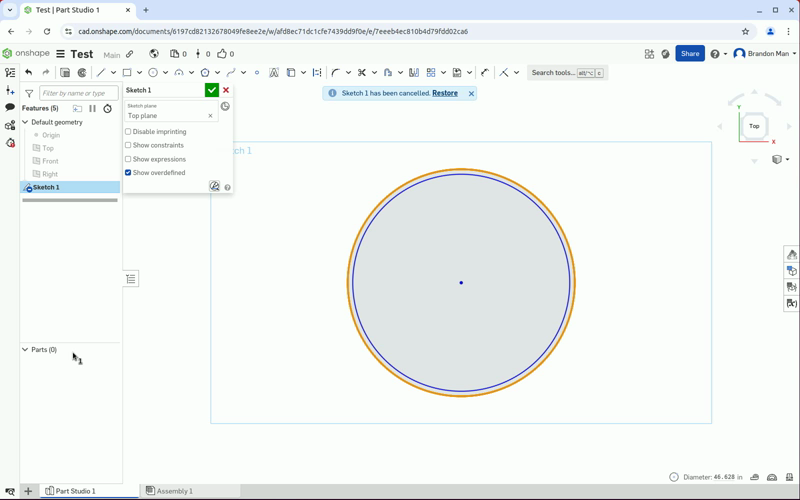
key(shift+y)
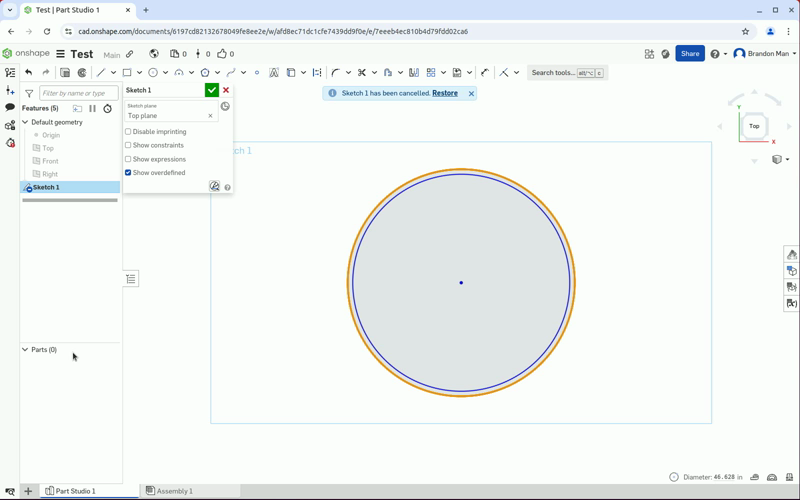
key(shift+e)
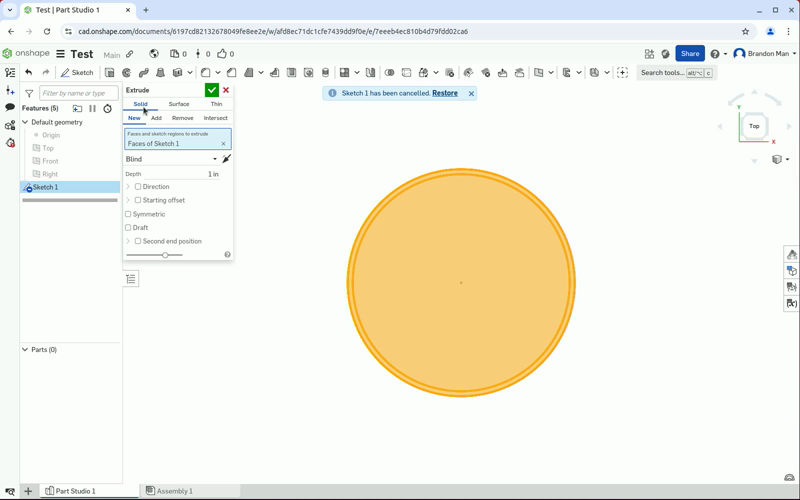
mouse_move(143, 106)
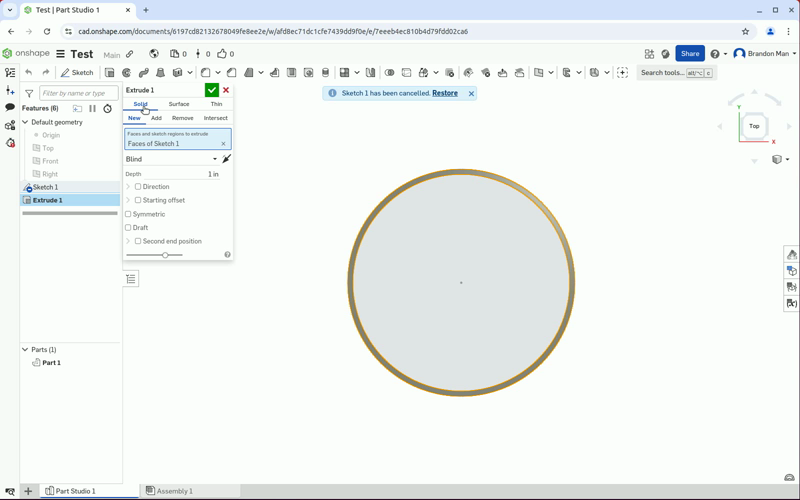
click(143, 106)
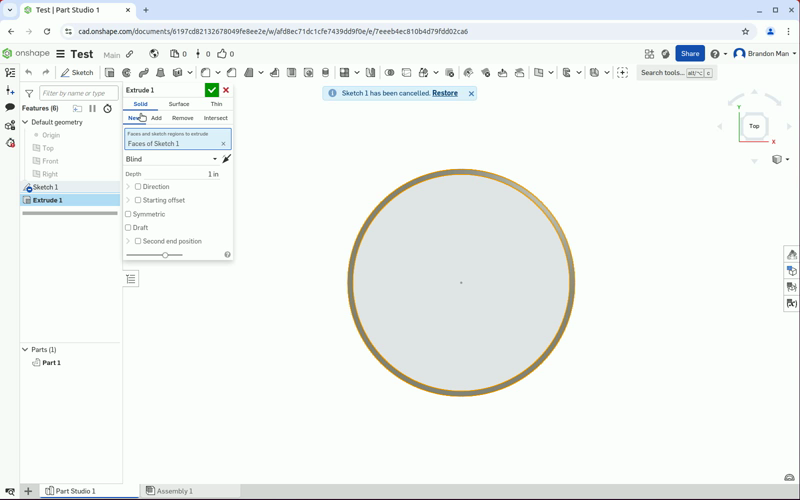
mouse_move(137, 120)
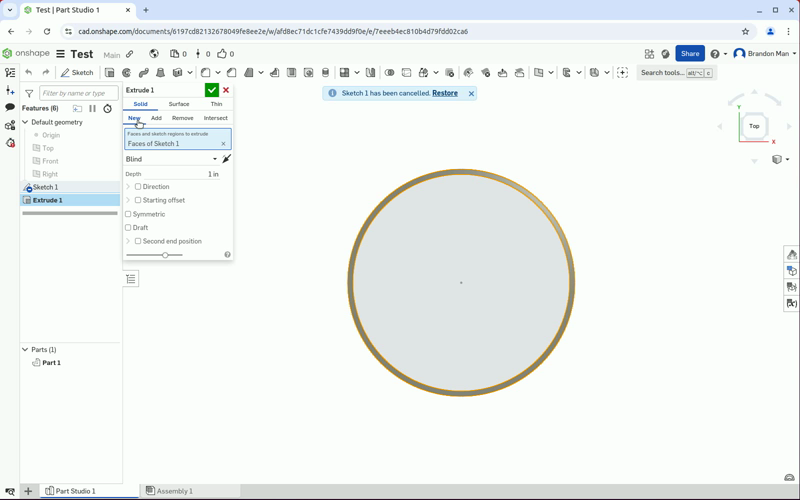
click(137, 120)
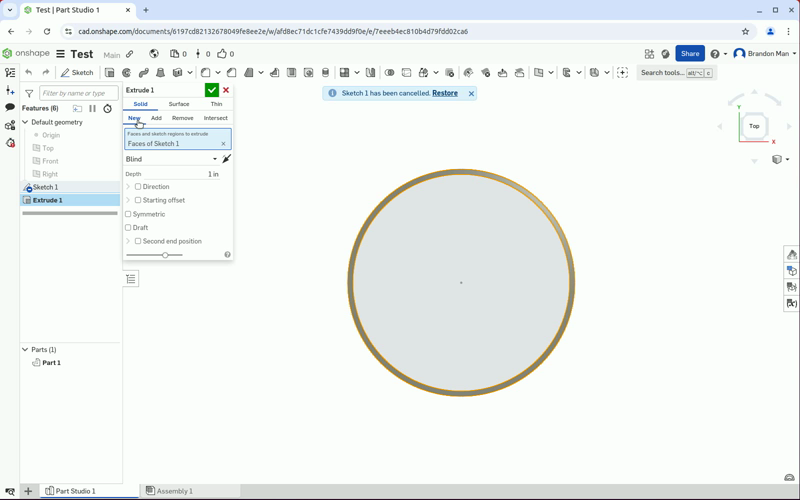
key(tab, 4)
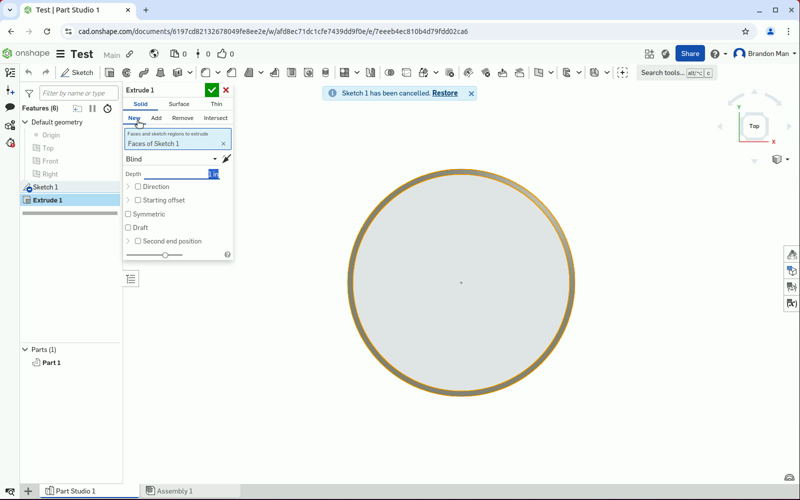
text(1.926)
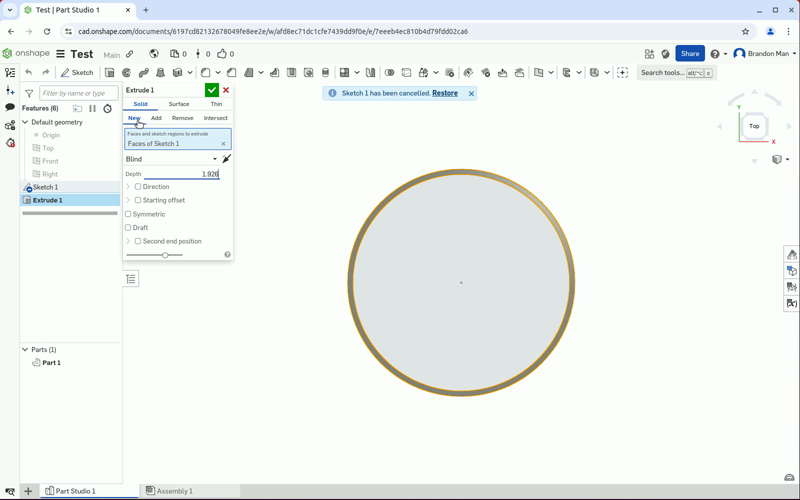
key(enter)
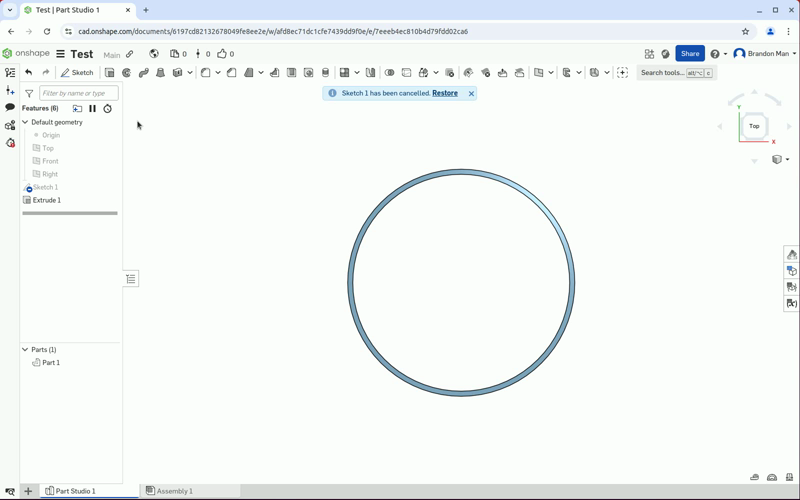
key(shift+h)
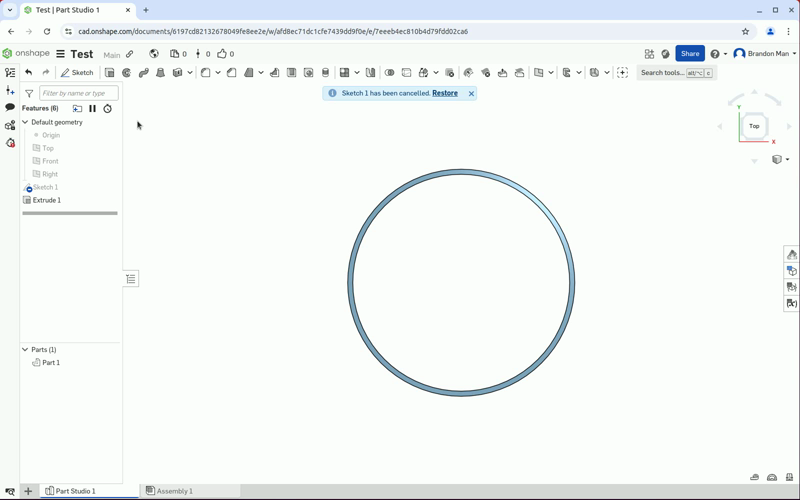
key(shift+h)
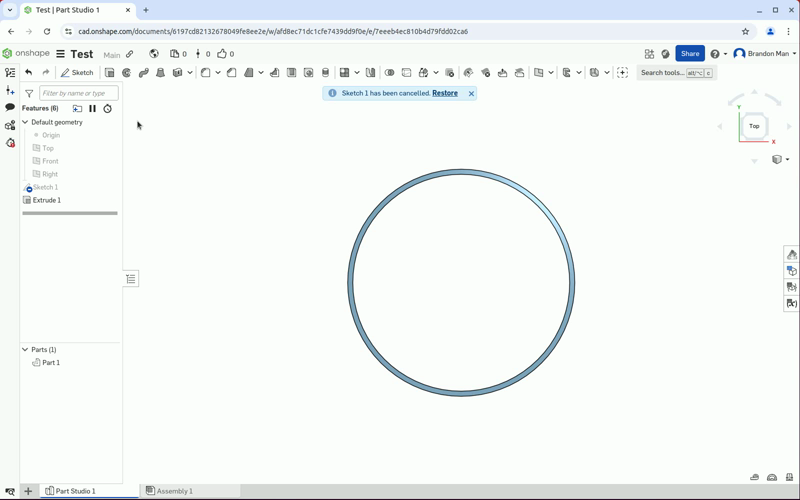
mouse_move(73, 189)
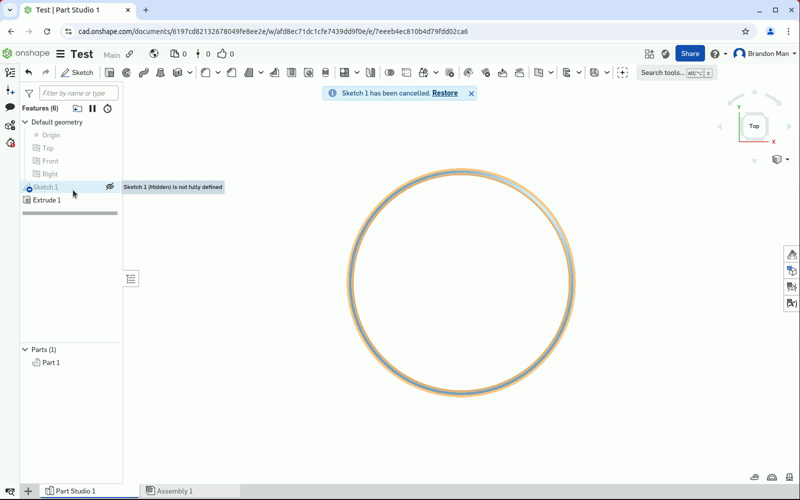
click(73, 189)
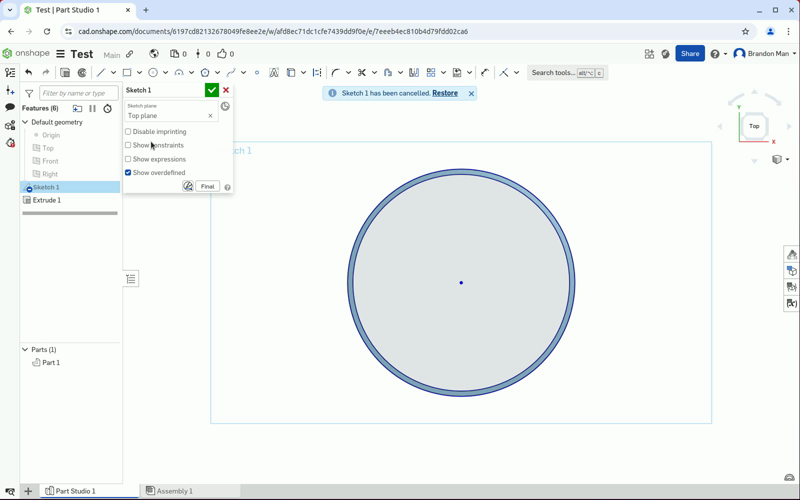
mouse_move(229, 92)
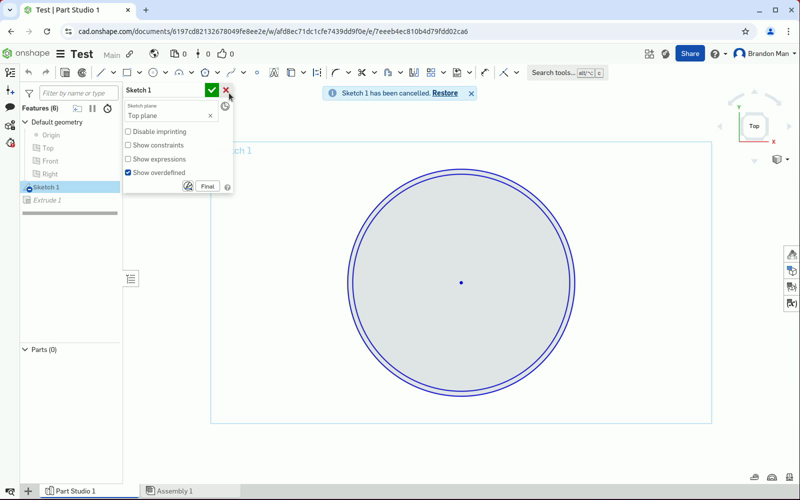
click(229, 92)
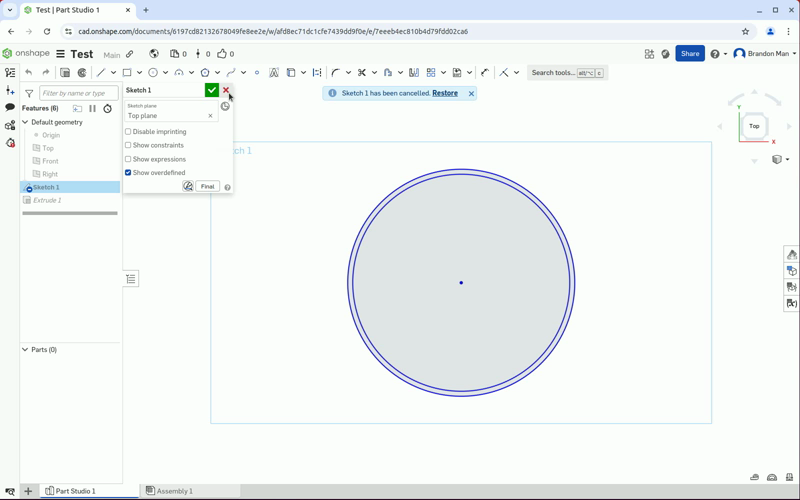
key(shift+s)
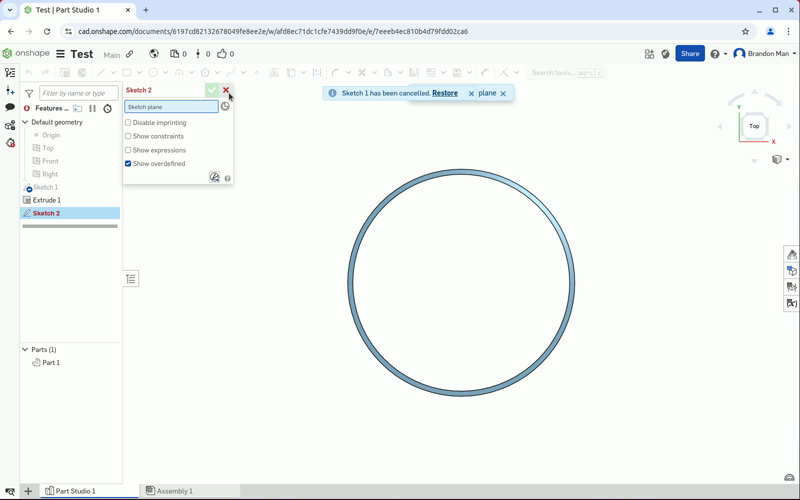
mouse_move(73, 150)
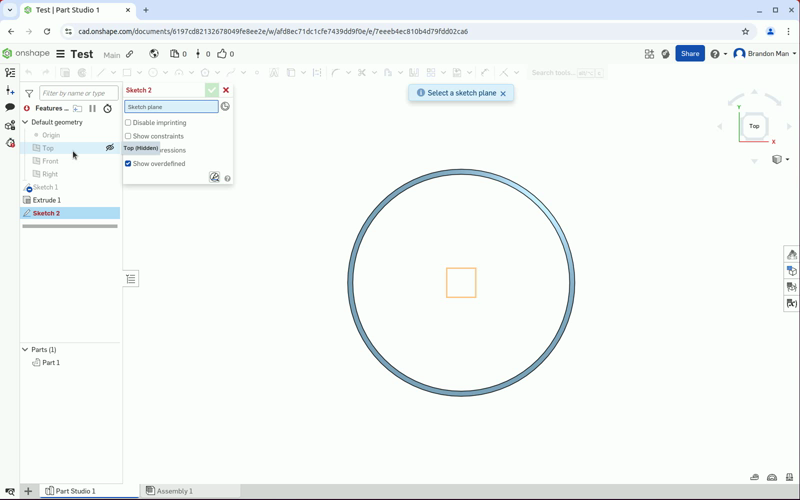
click(73, 150)
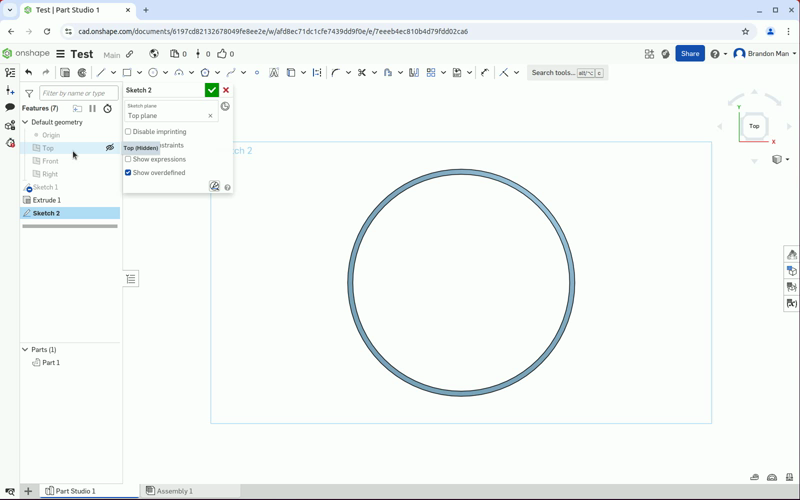
mouse_move(73, 352)
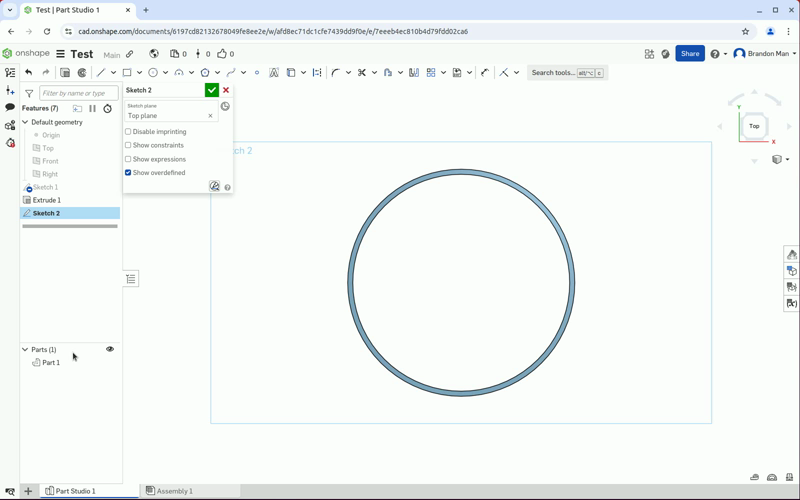
key(y)
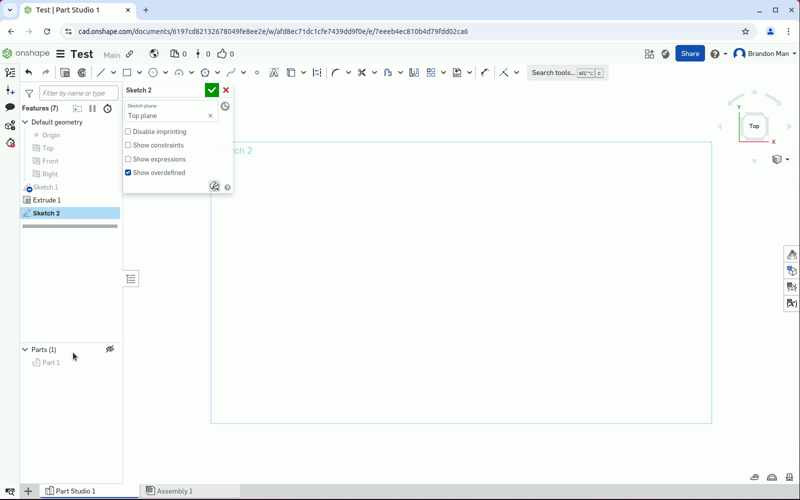
key(c)
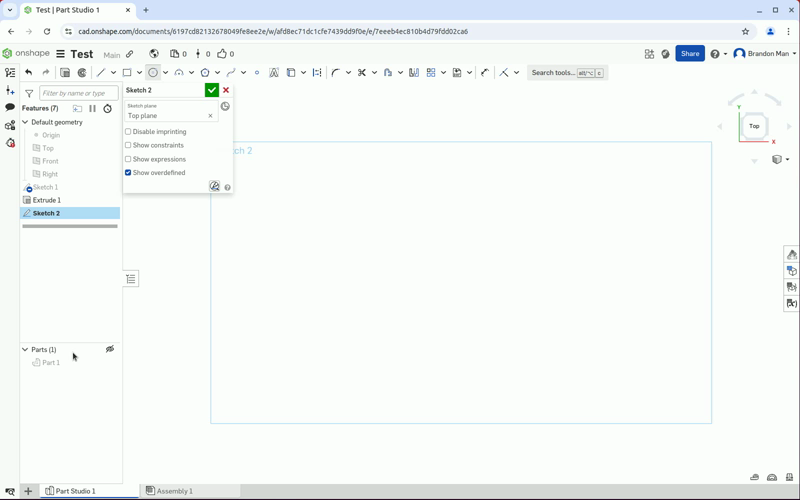
key_down(shift)
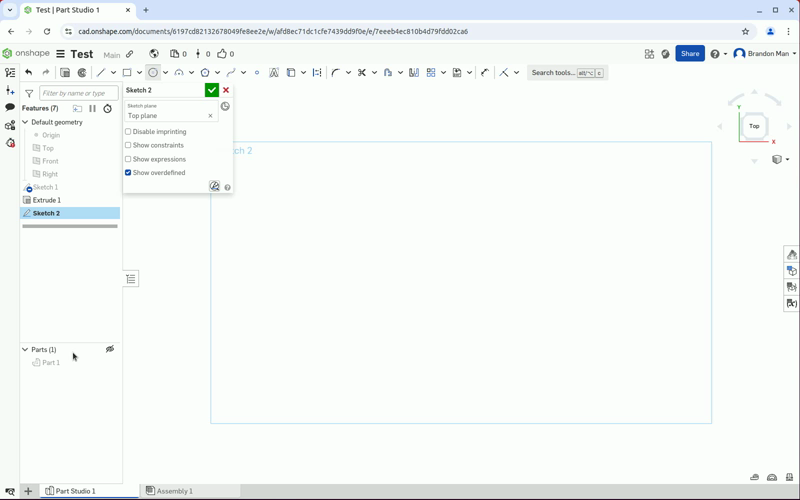
mouse_move(461, 282)
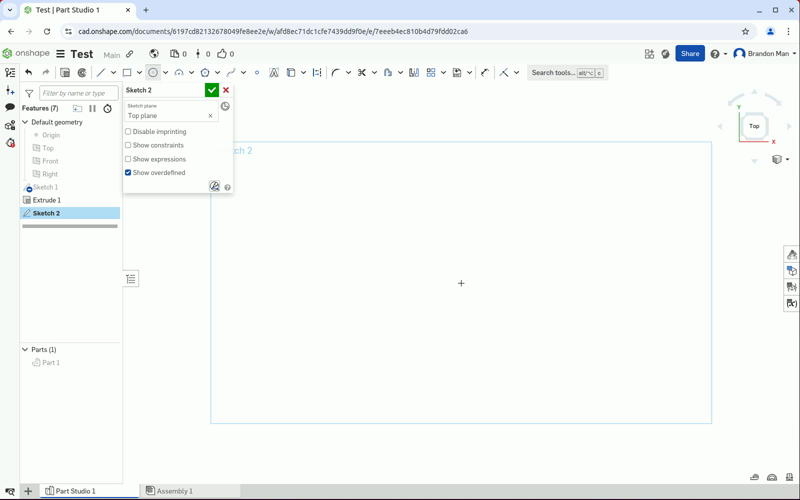
click(461, 282)
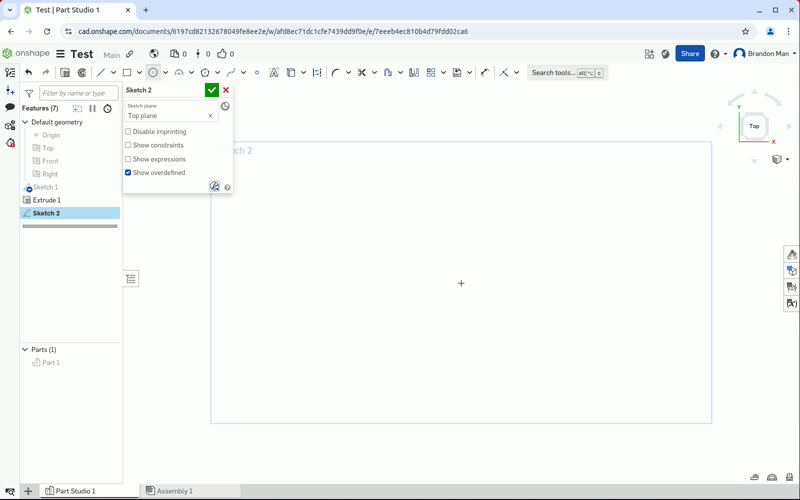
key_up(shift)
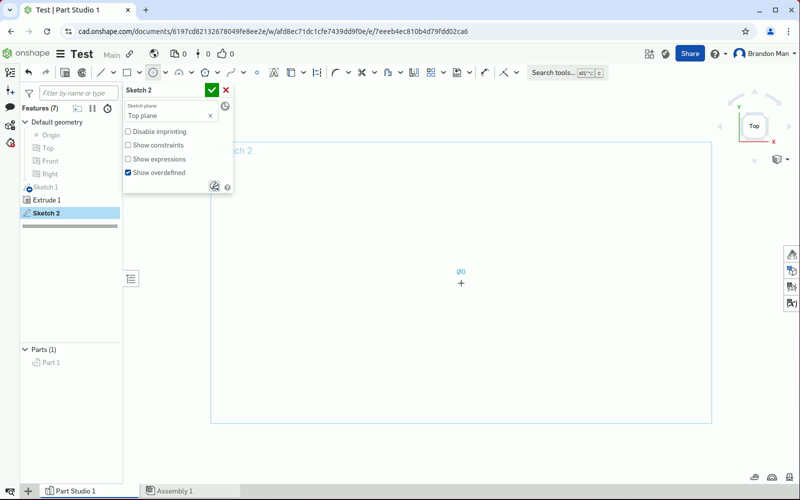
mouse_move(569, 282)
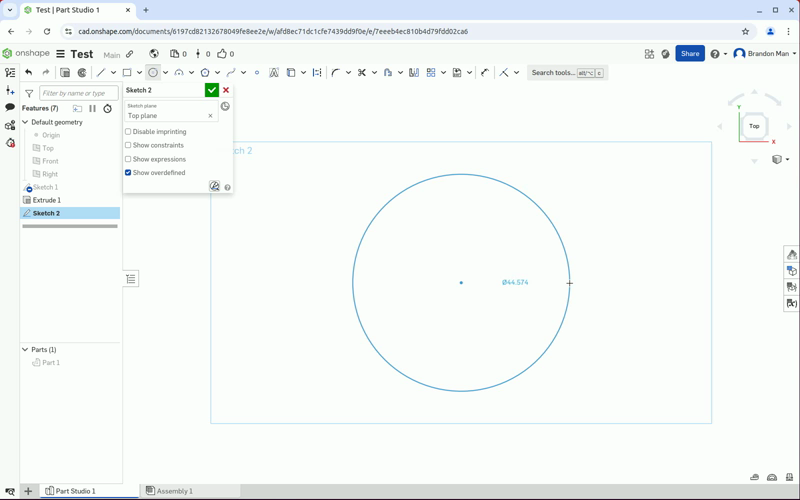
click(569, 282)
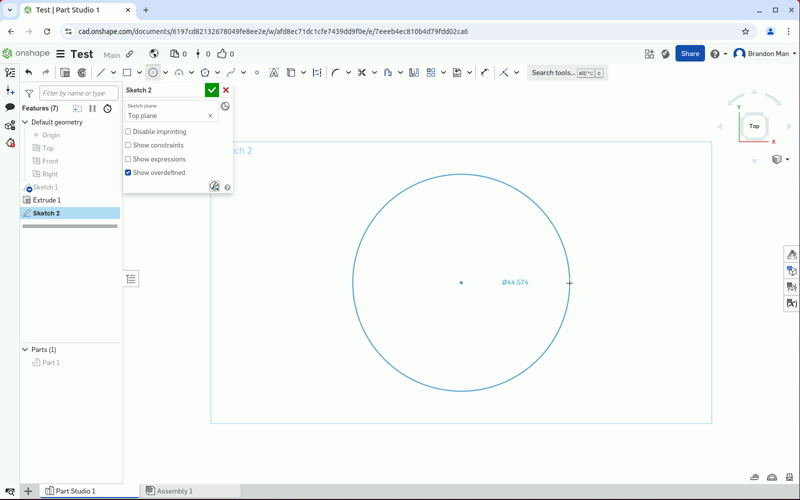
key(esc)
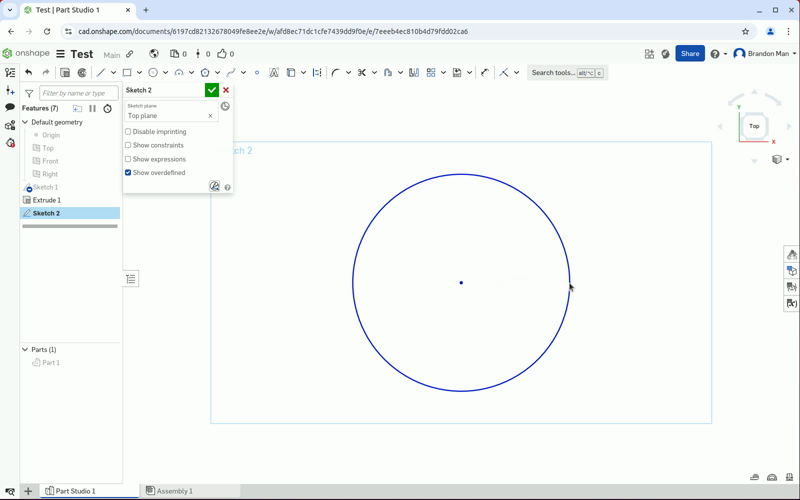
key(c)
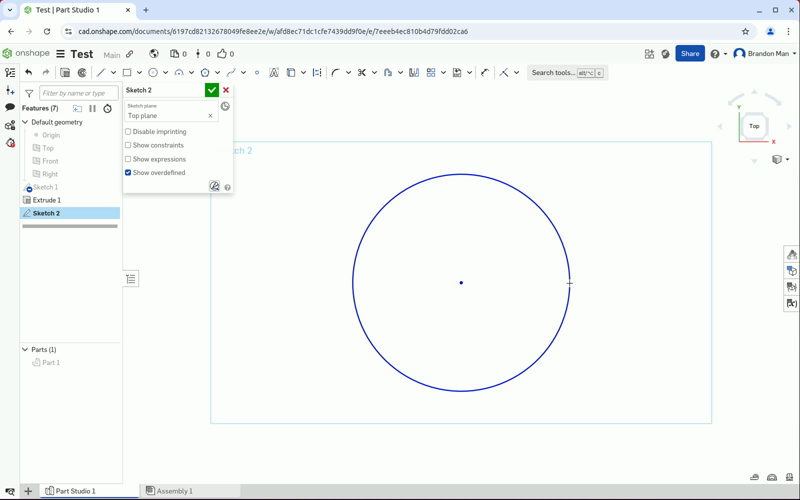
key_down(shift)
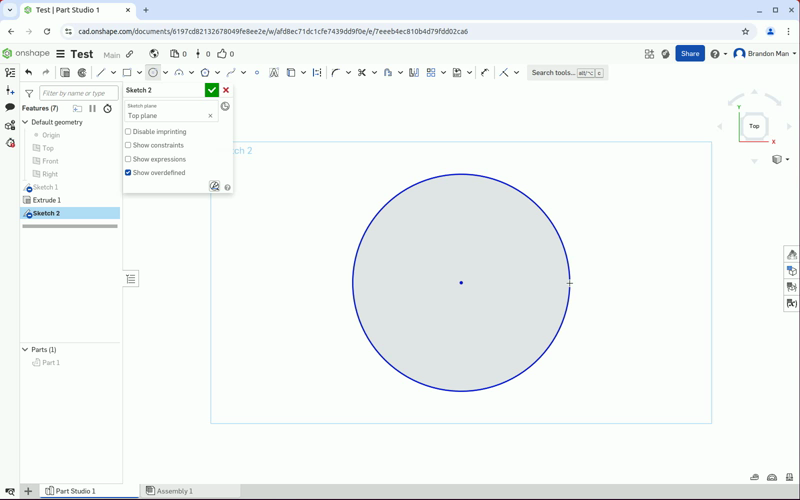
mouse_move(461, 282)
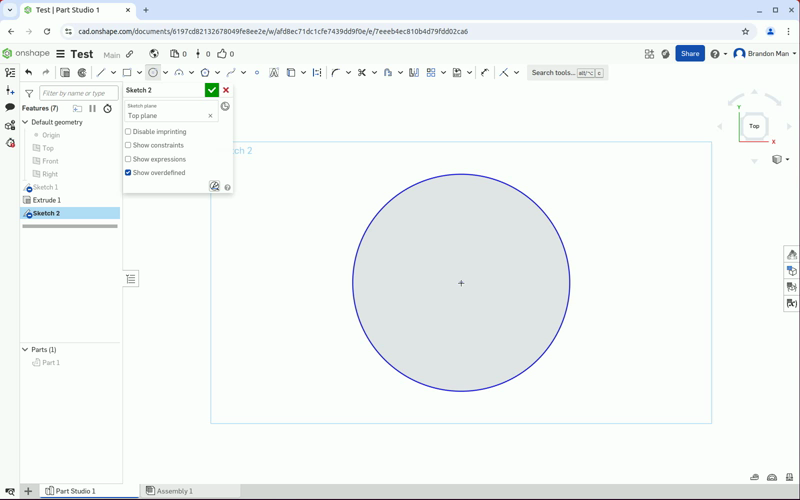
click(461, 282)
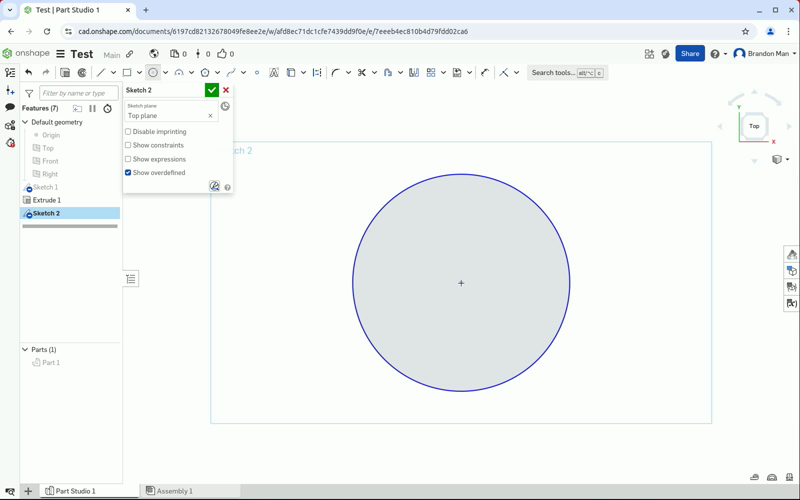
key_up(shift)
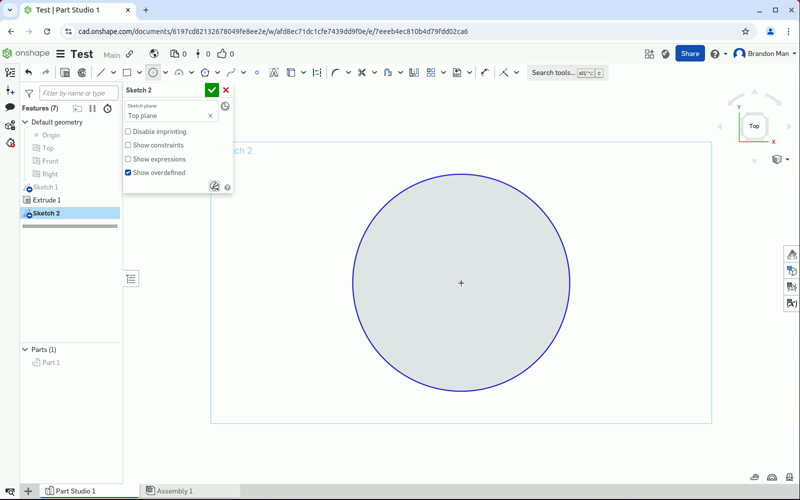
mouse_move(565, 282)
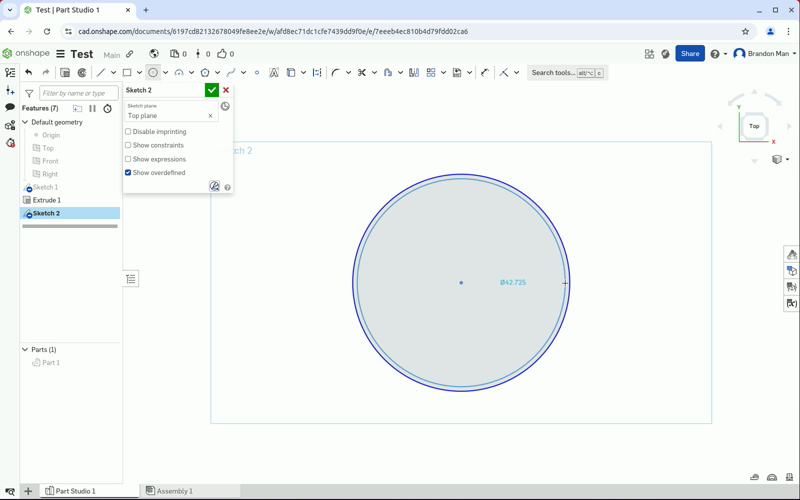
click(565, 282)
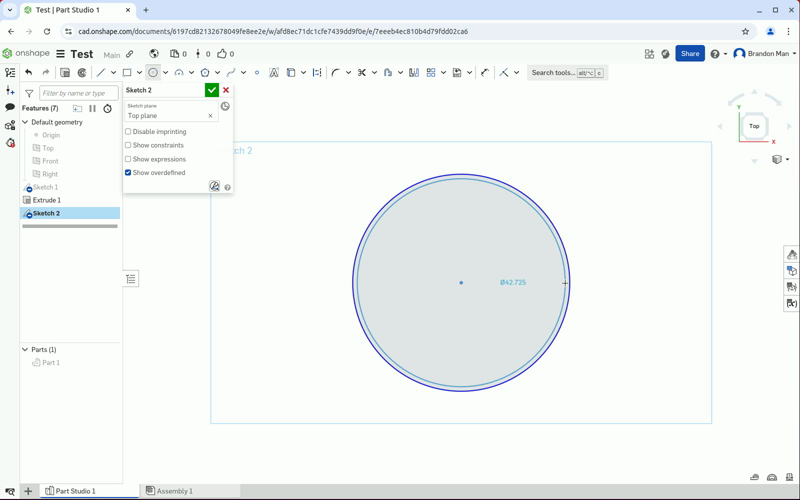
key(esc)
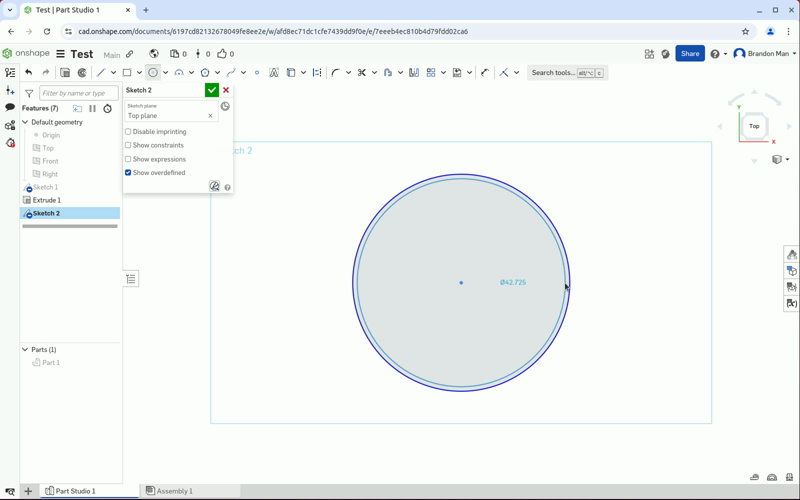
mouse_move(556, 236)
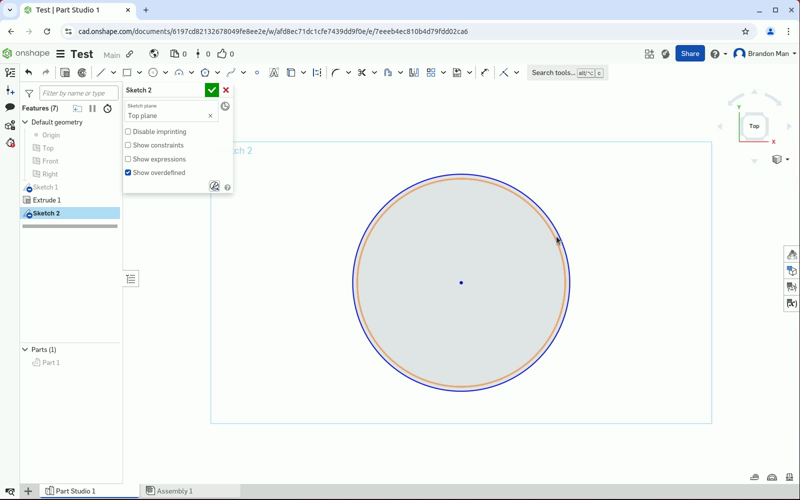
click(556, 236)
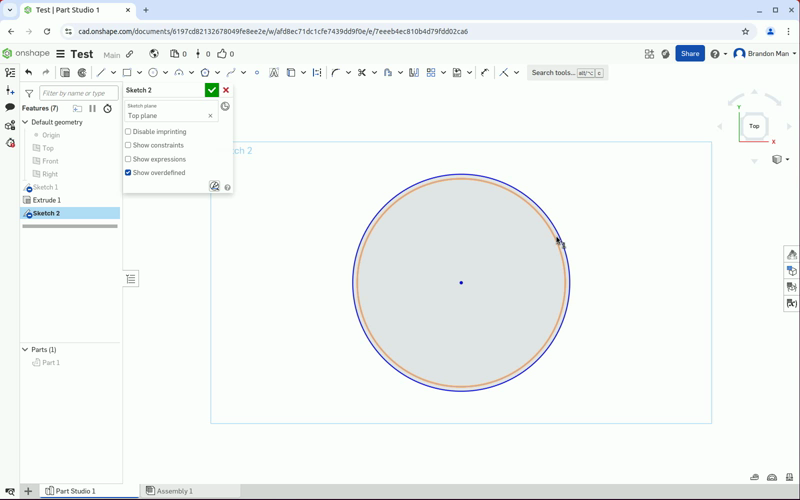
mouse_move(73, 352)
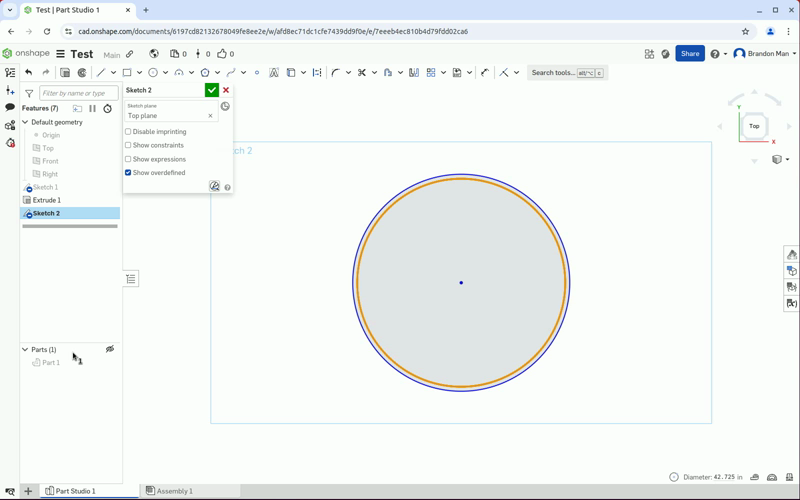
key(shift+y)
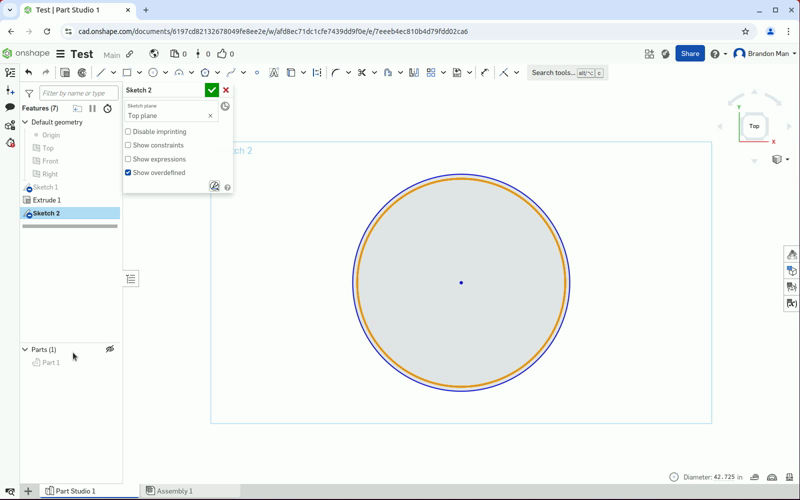
key(shift+e)
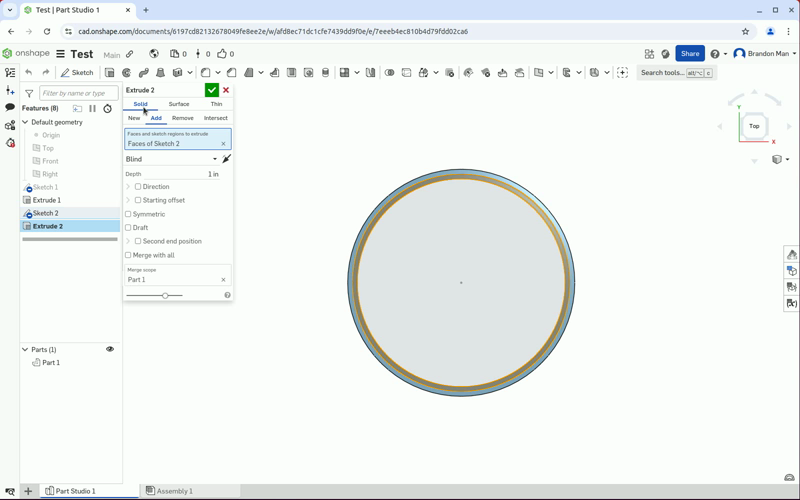
mouse_move(143, 106)
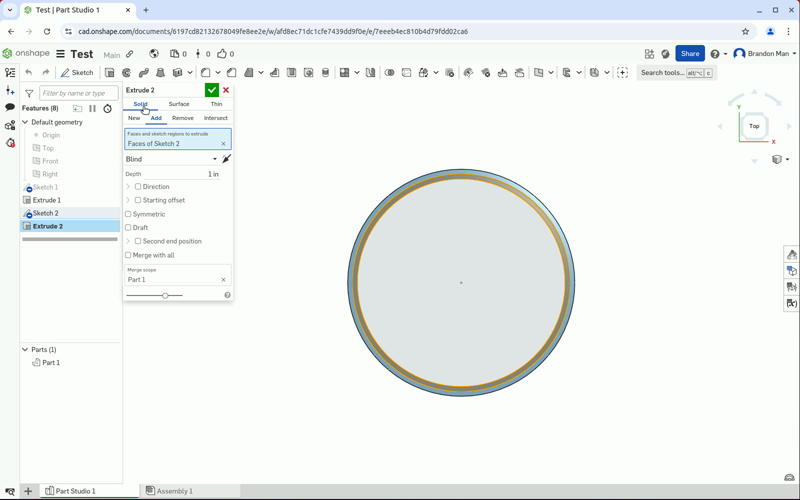
click(143, 106)
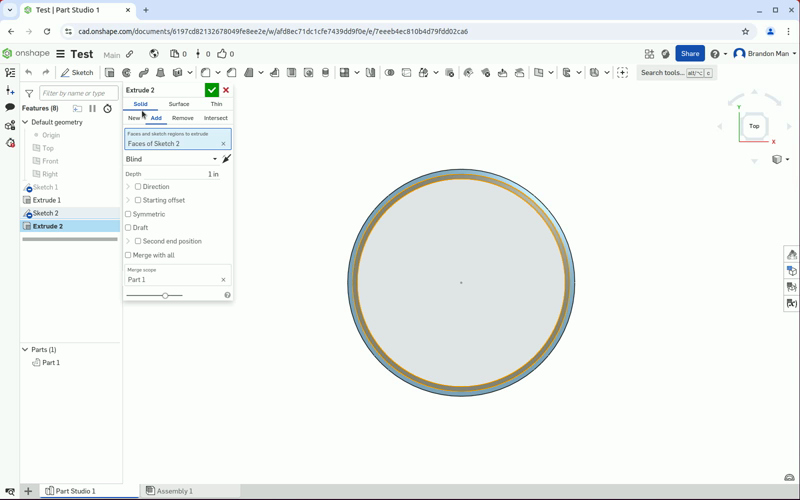
mouse_move(137, 120)
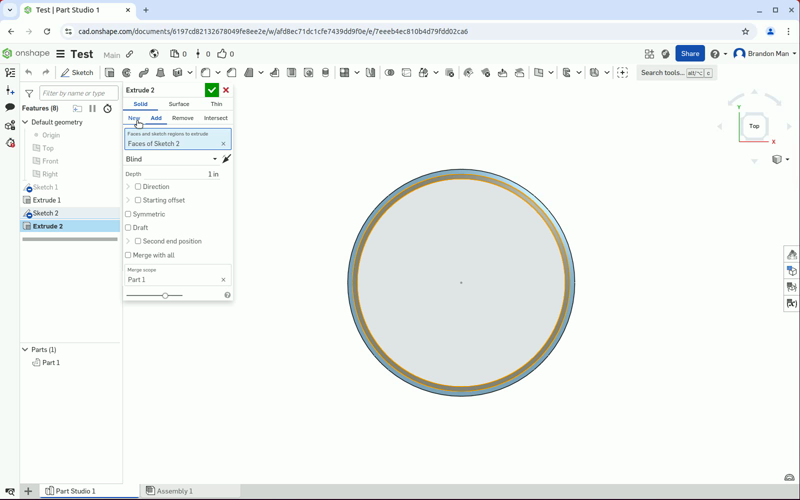
click(137, 120)
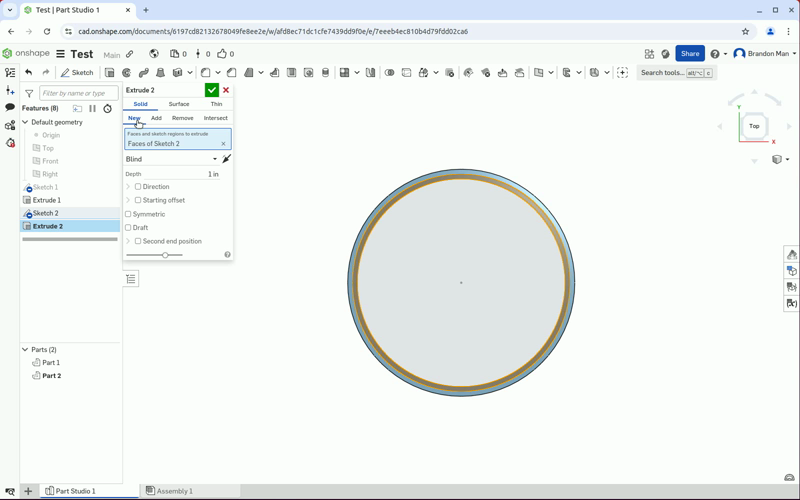
key(tab, 4)
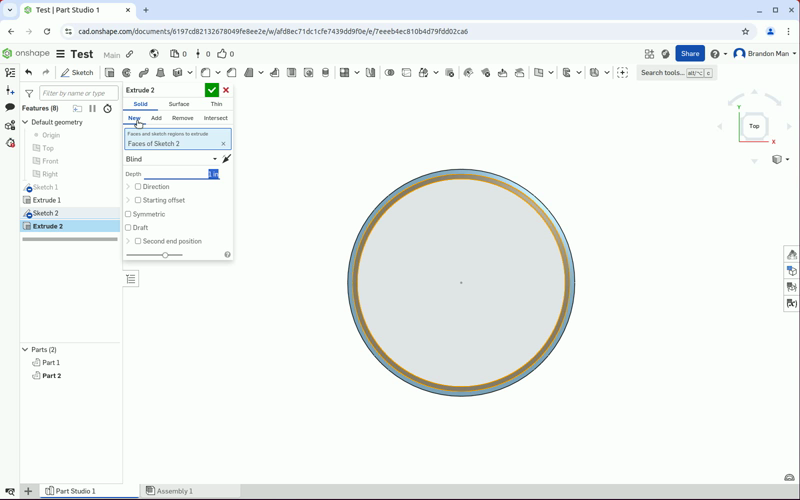
text(2.166)
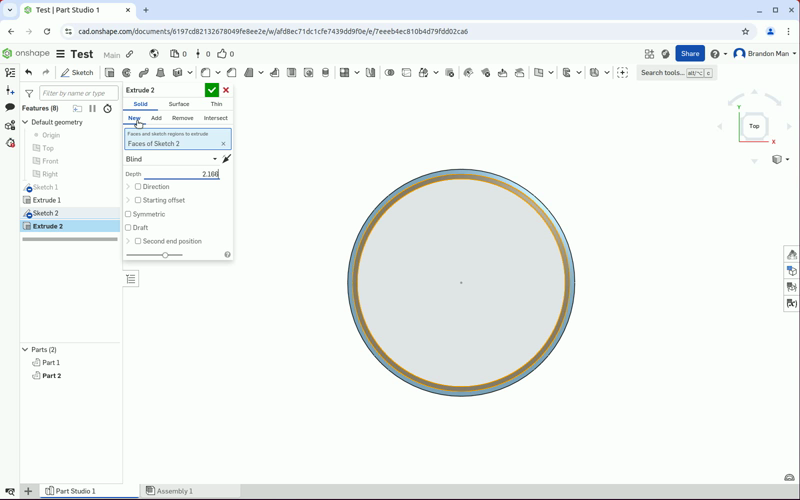
key(enter)
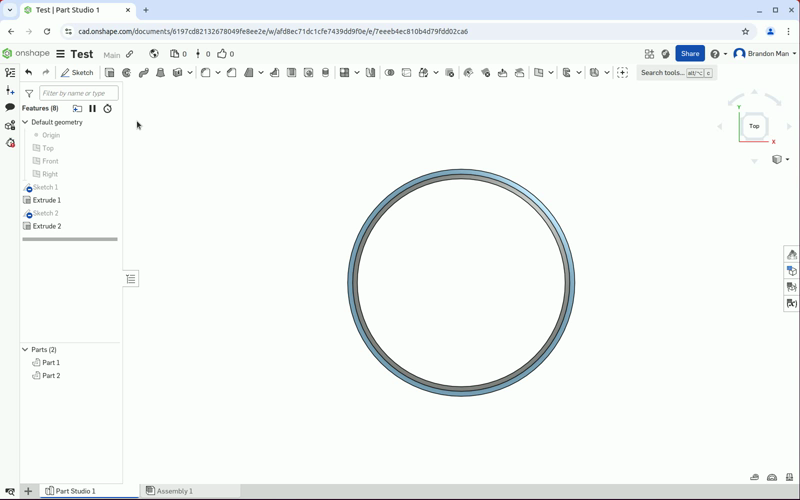
key(shift+h)
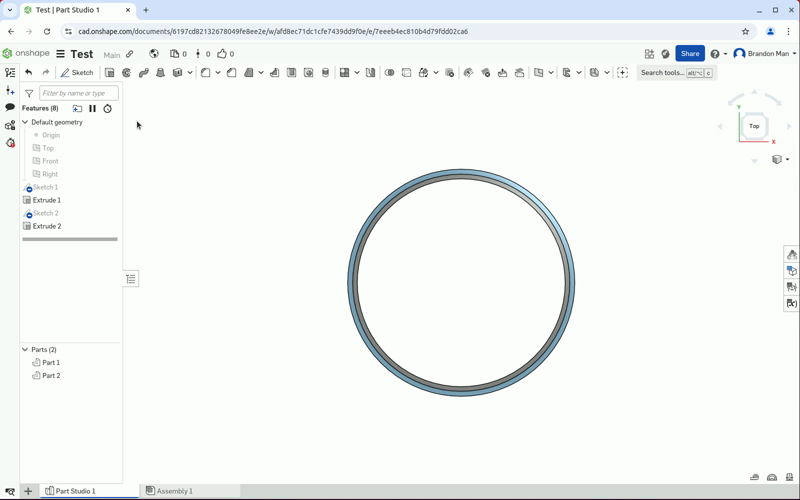
key(shift+h)
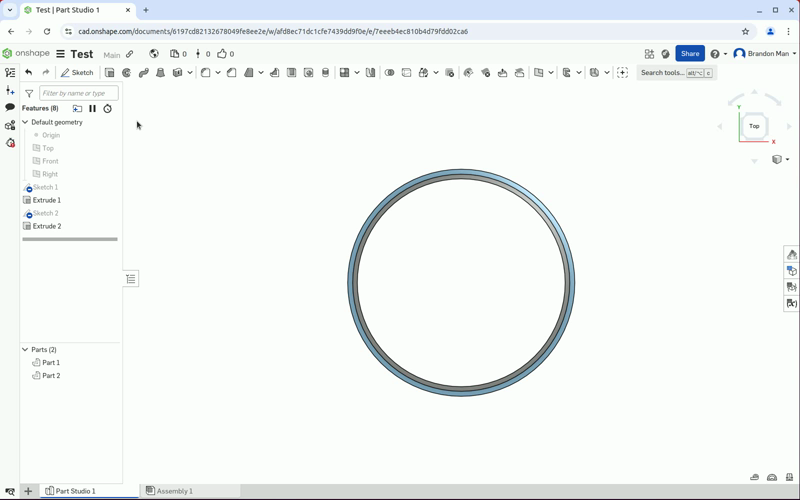
mouse_move(73, 189)
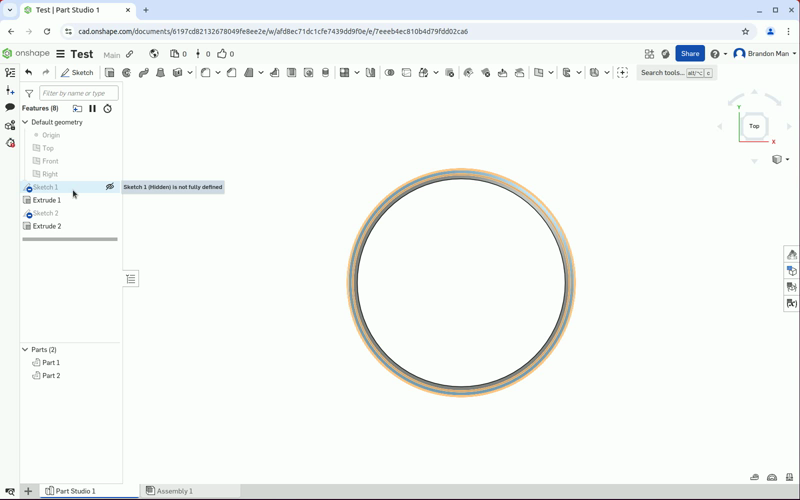
click(73, 189)
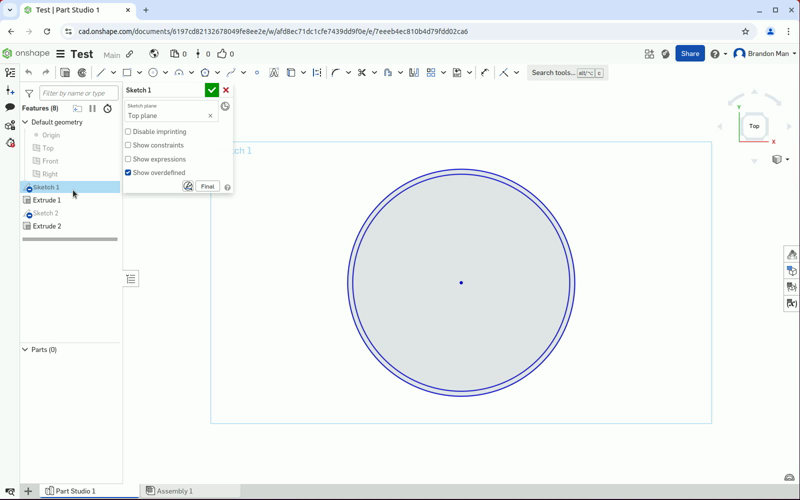
mouse_move(229, 92)
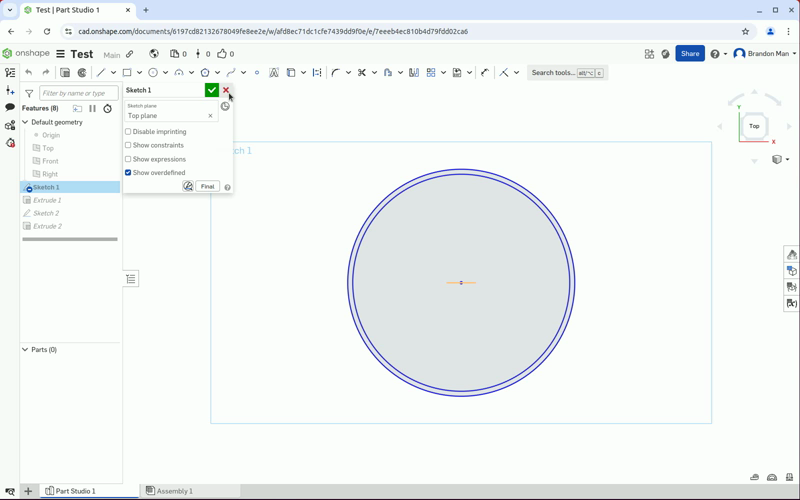
click(229, 92)
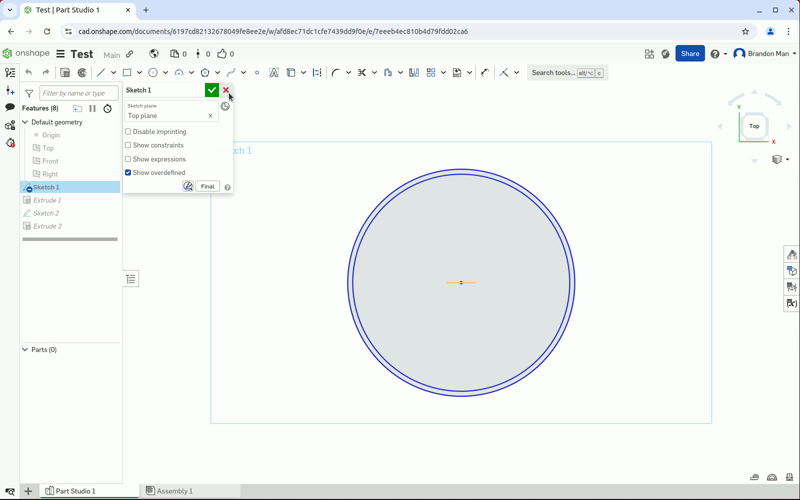
key(shift+s)
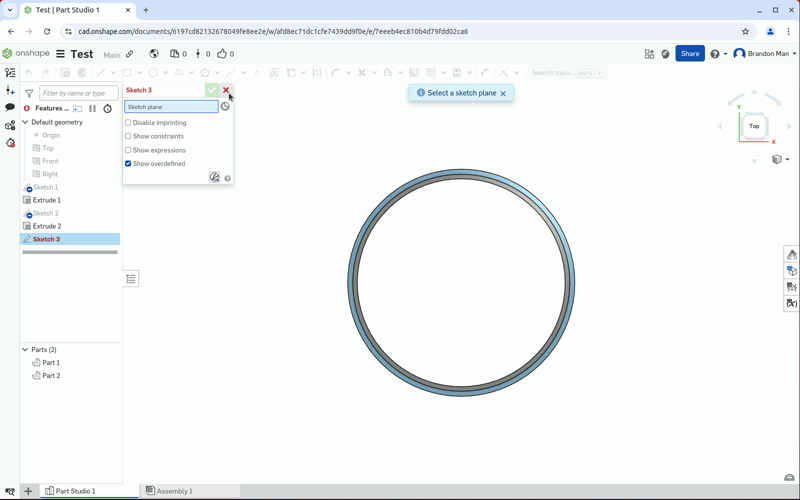
mouse_move(73, 150)
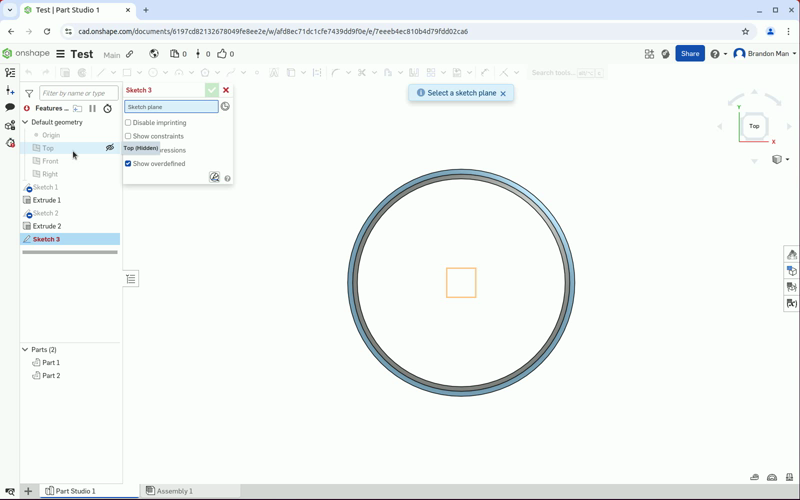
click(73, 150)
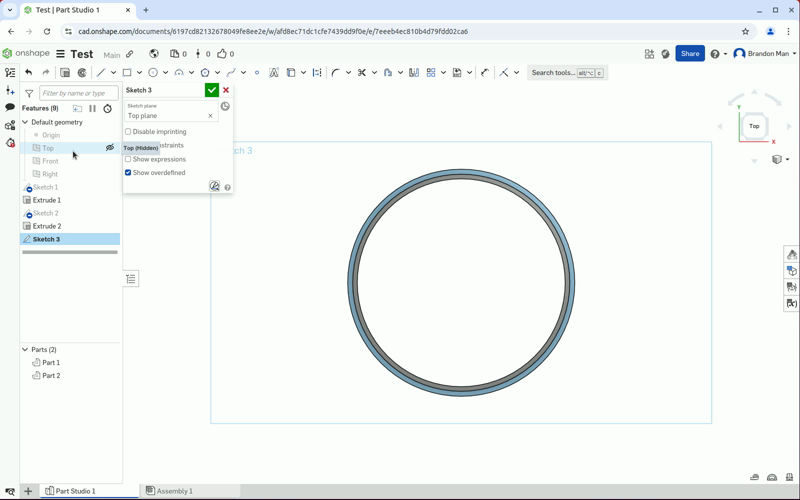
mouse_move(73, 352)
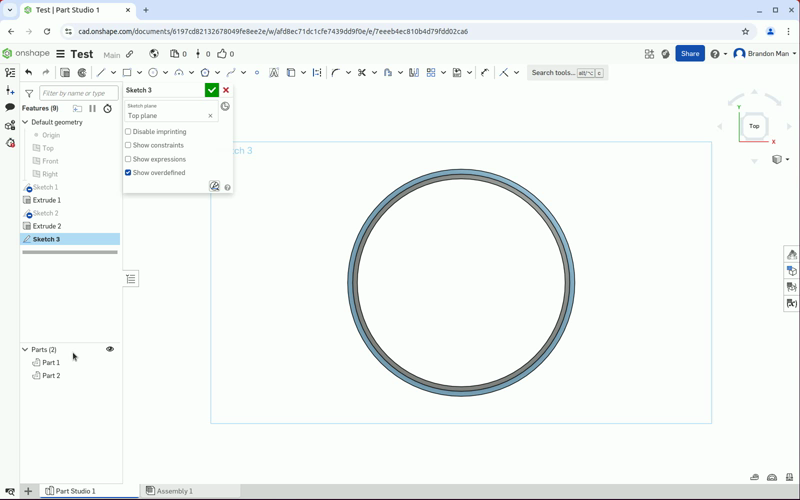
key(y)
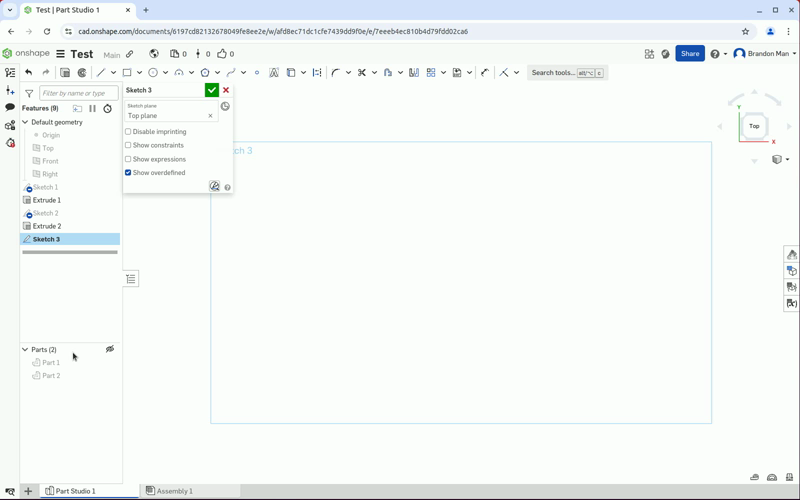
key(c)
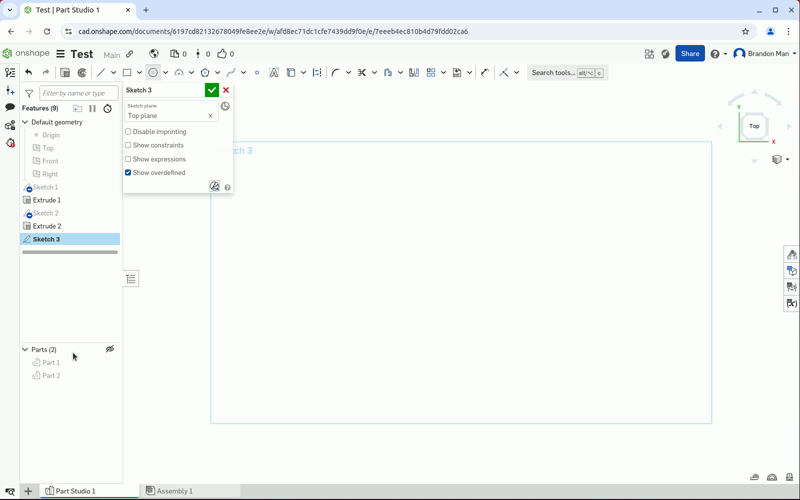
key_down(shift)
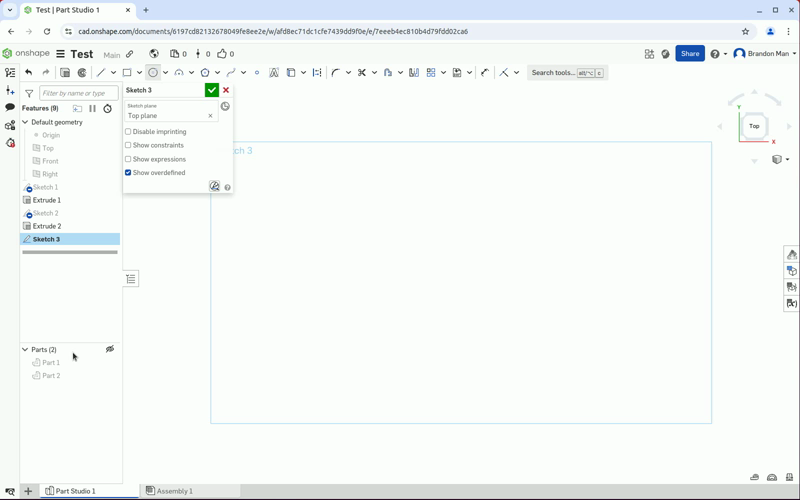
mouse_move(460, 282)
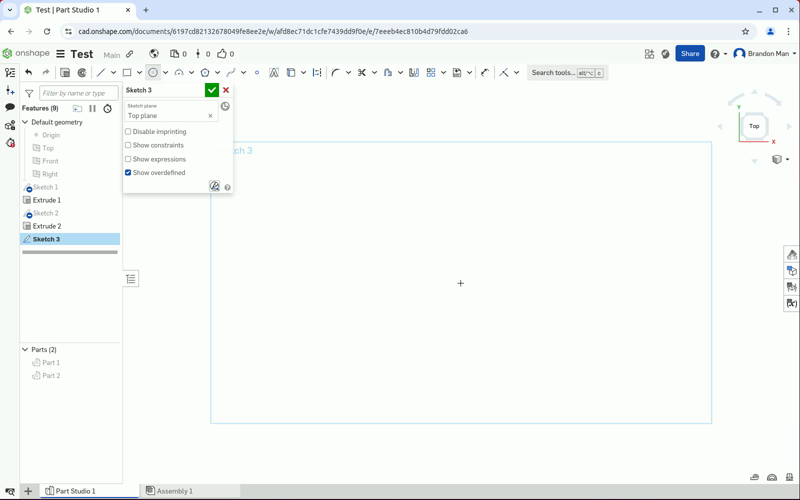
click(460, 282)
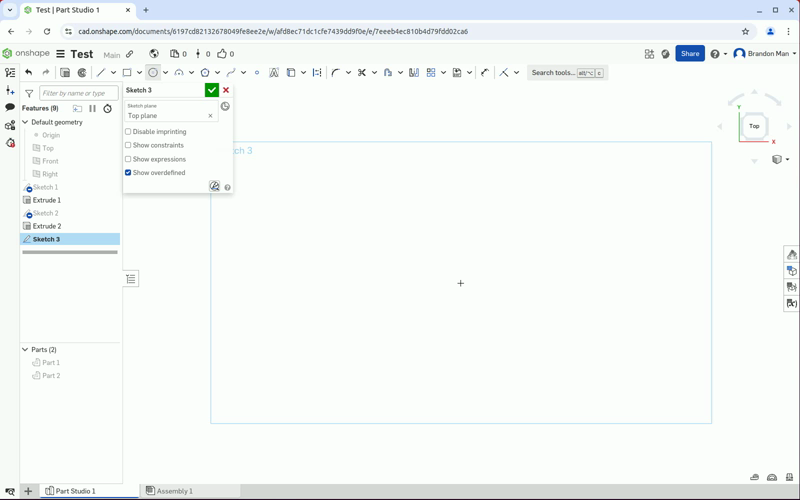
key_up(shift)
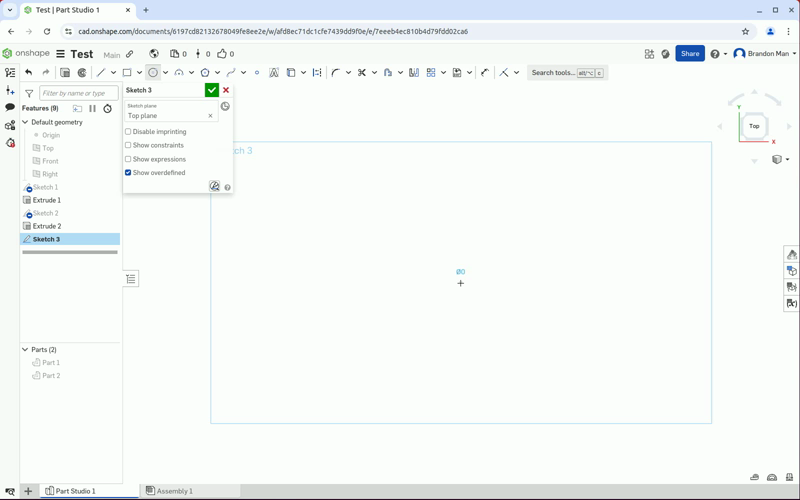
mouse_move(565, 282)
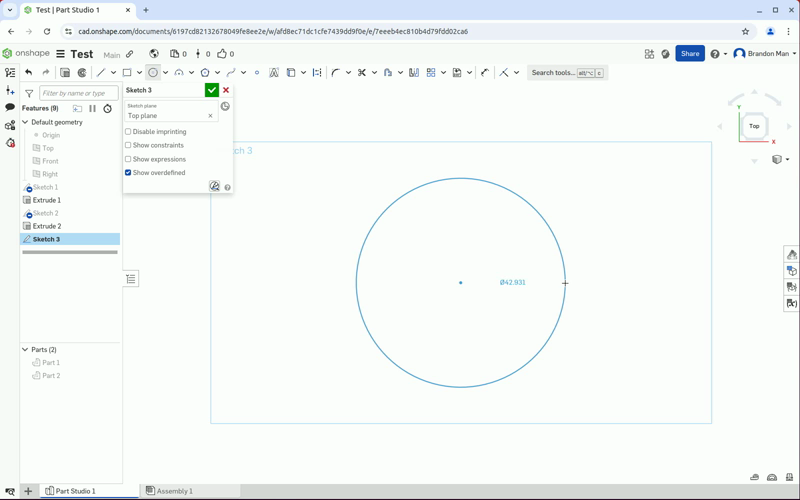
click(565, 282)
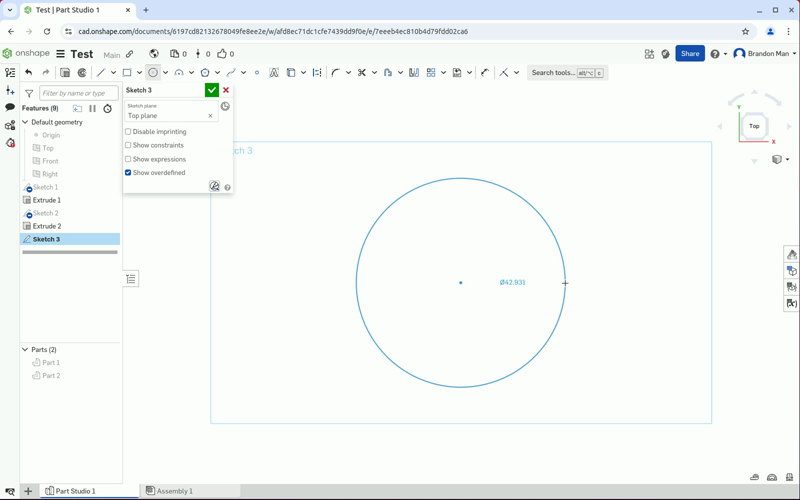
key(esc)
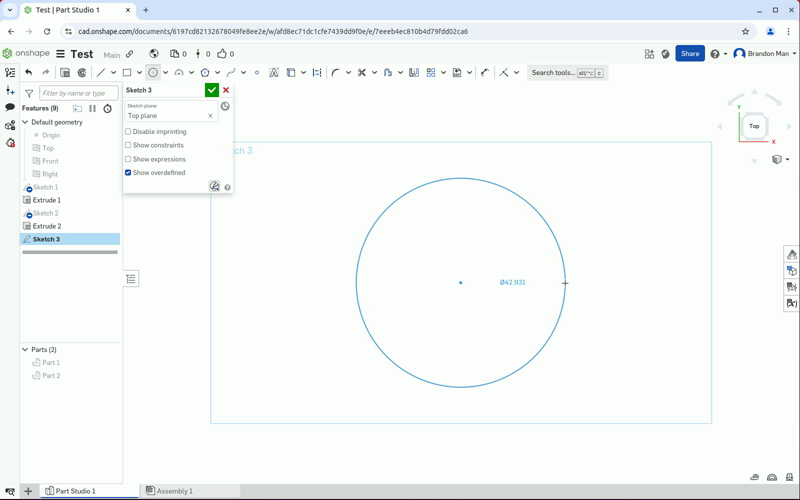
mouse_move(480, 257)
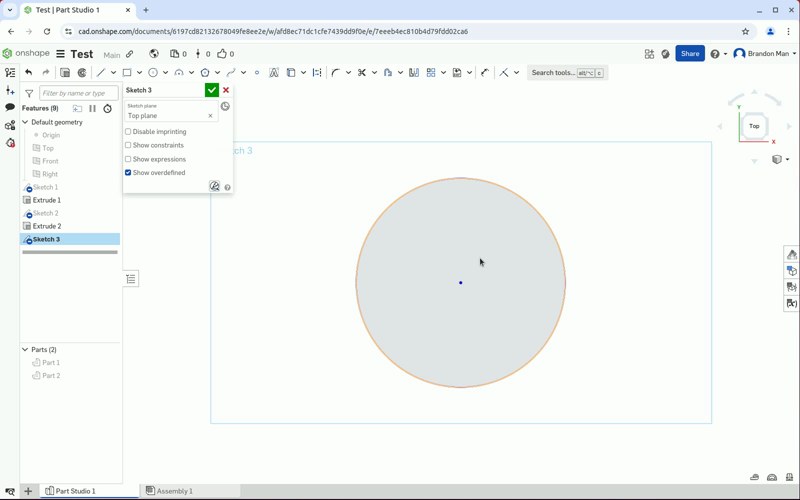
click(480, 257)
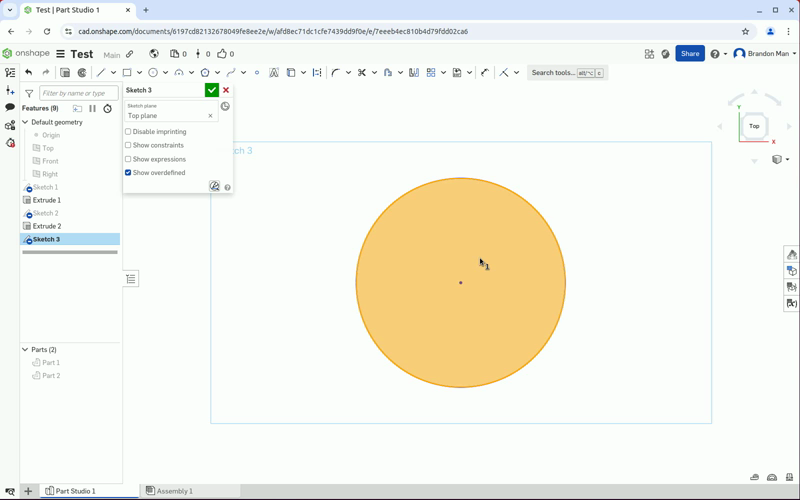
mouse_move(73, 352)
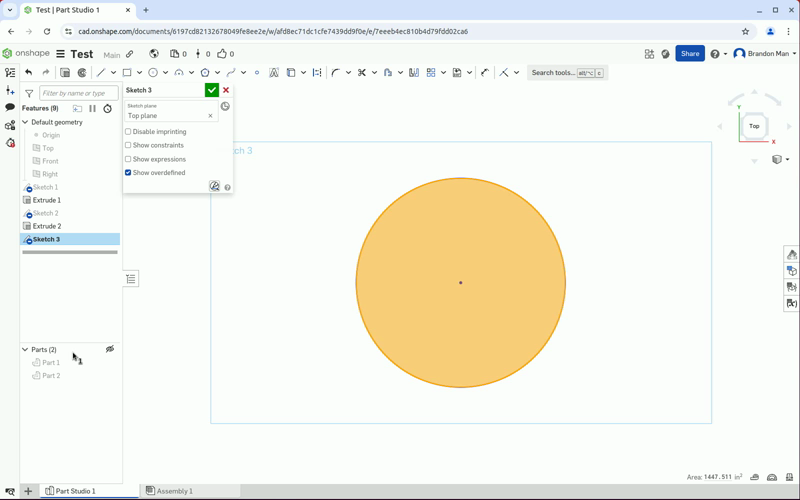
key(shift+y)
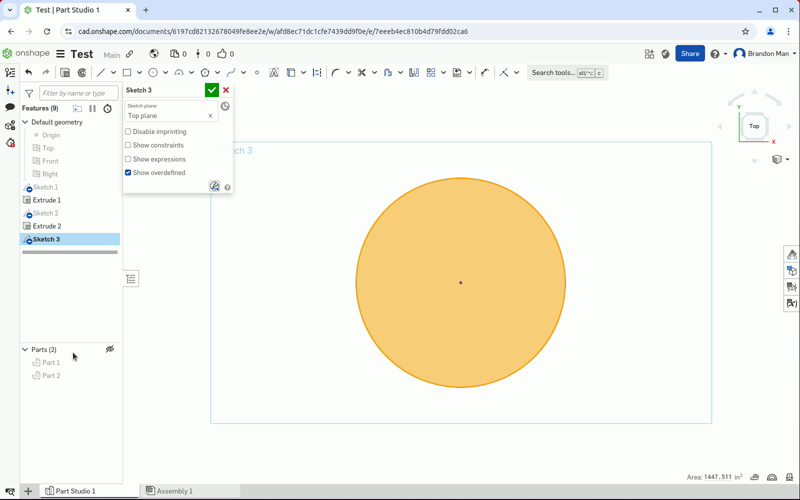
key(shift+e)
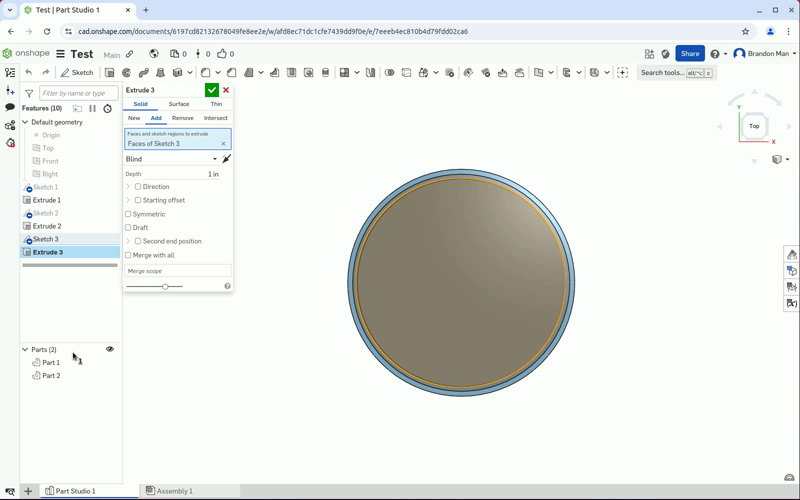
mouse_move(143, 106)
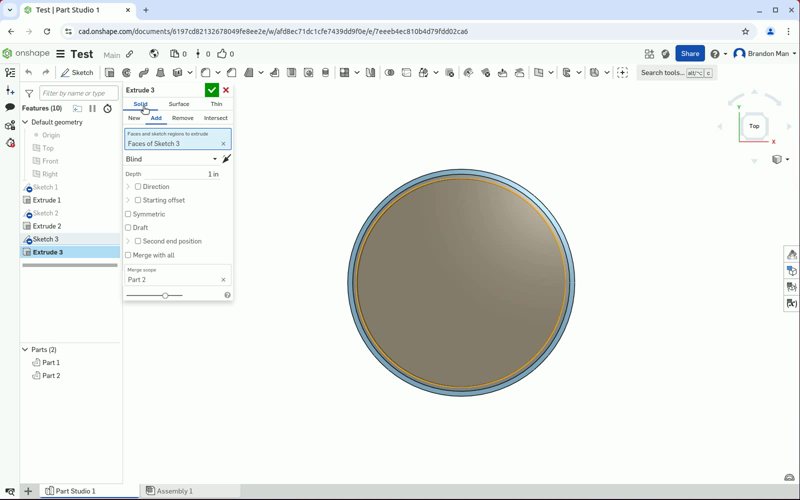
click(143, 106)
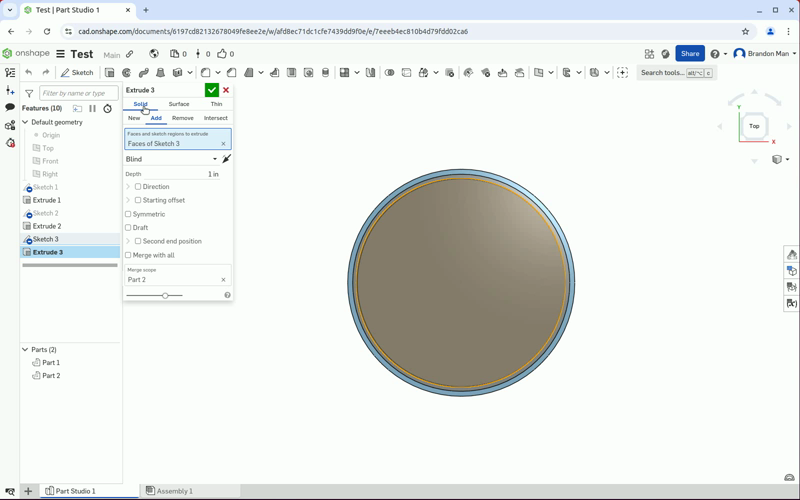
mouse_move(137, 120)
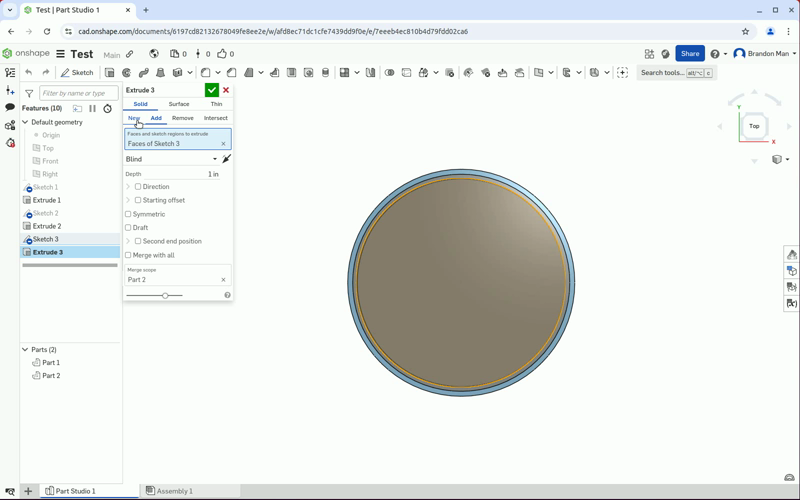
click(137, 120)
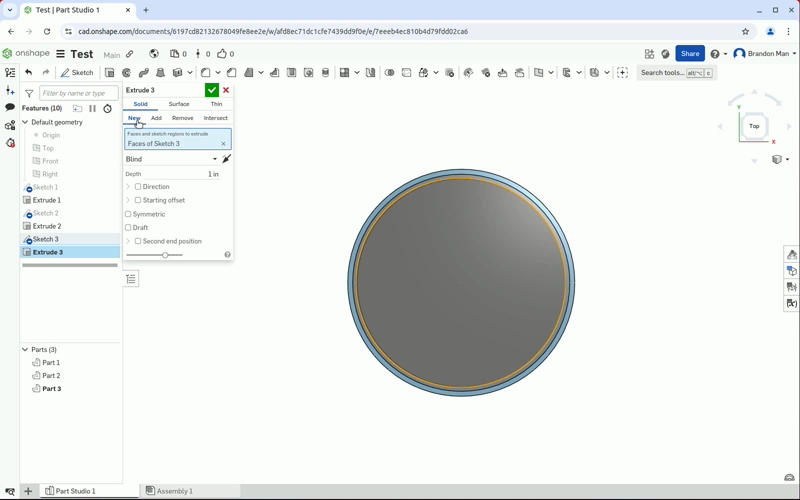
key(tab, 4)
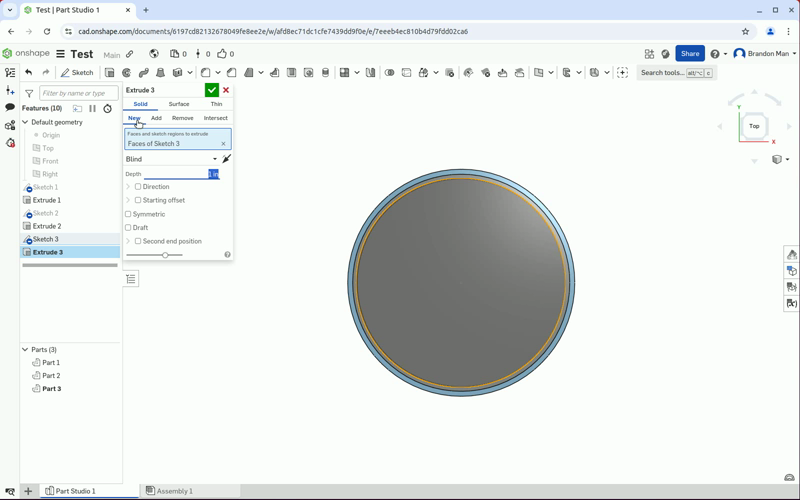
text(2.166)
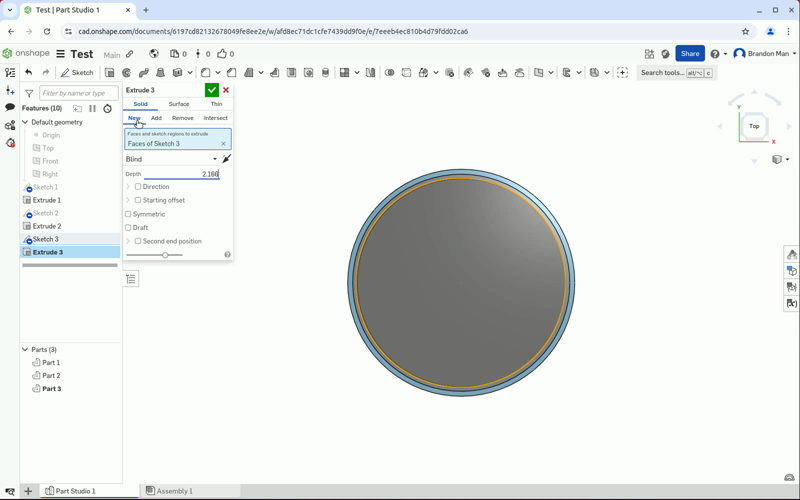
key(enter)
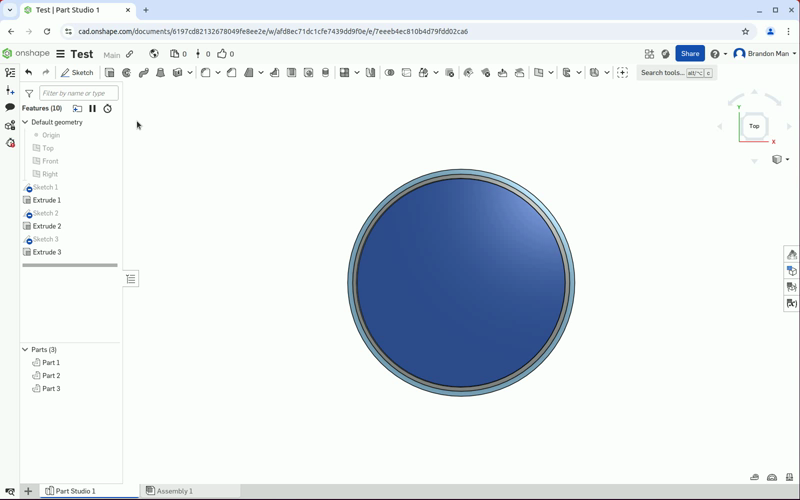
key(shift+h)
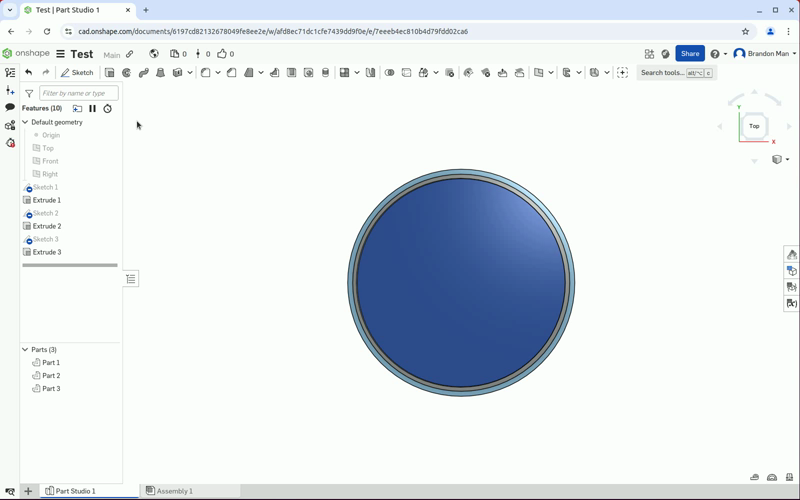
key(shift+h)
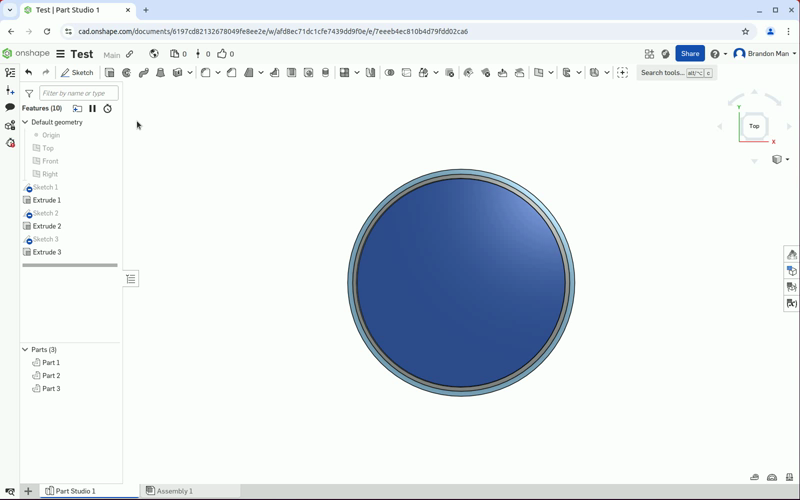
key(shift+7)
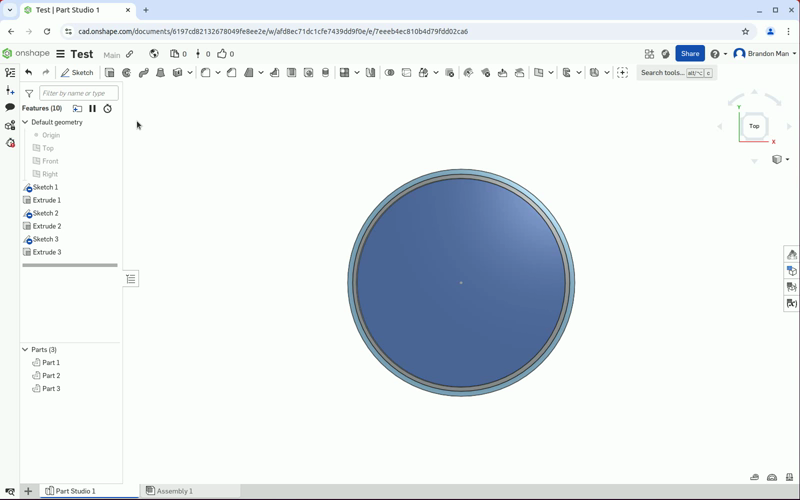
key(up, 3)
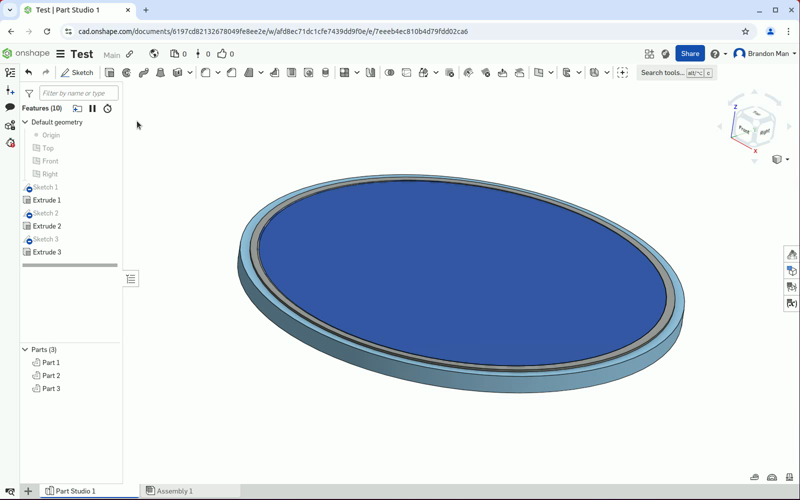
key(left, 3)
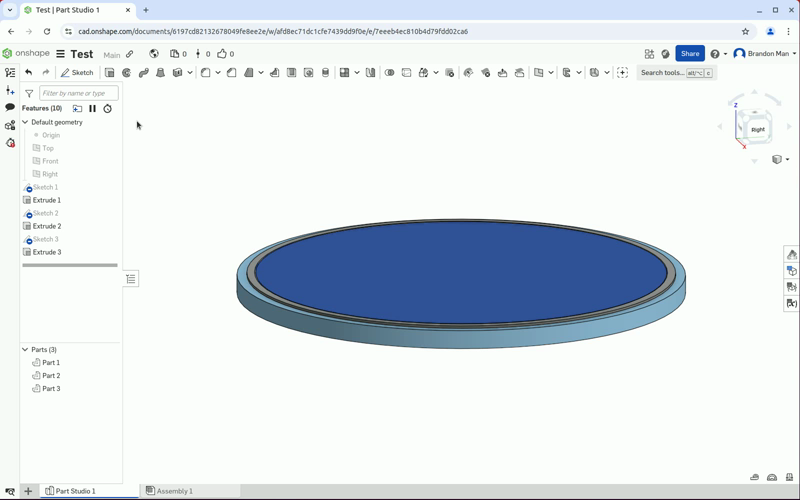
key(right, 3)
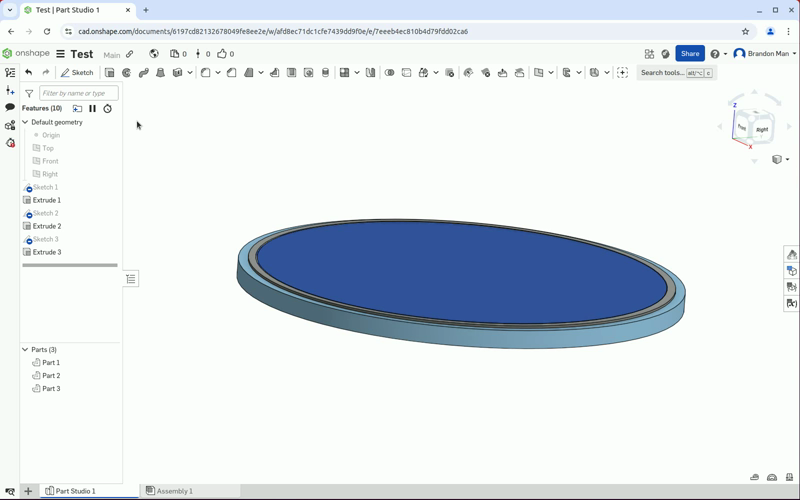
key(down, 3)
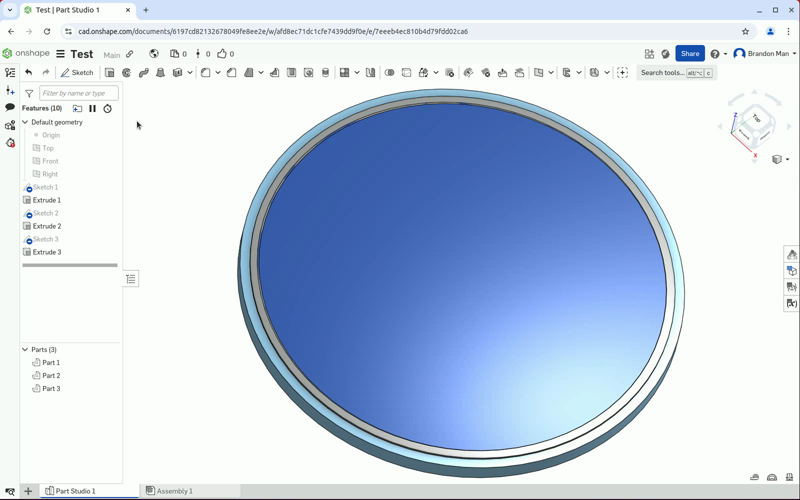
mouse_move(73, 189)
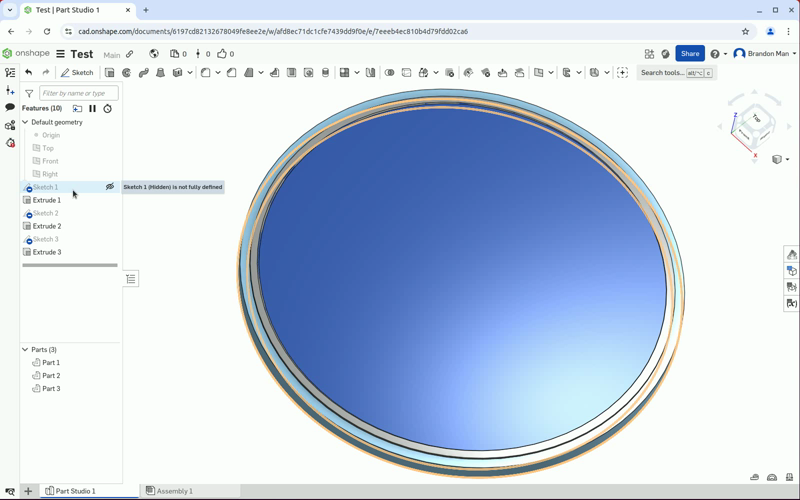
click(73, 189)